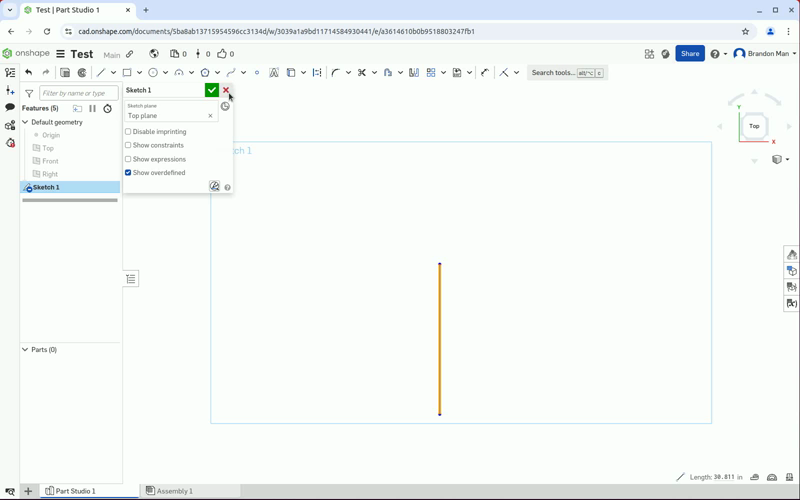
key(shift+h)
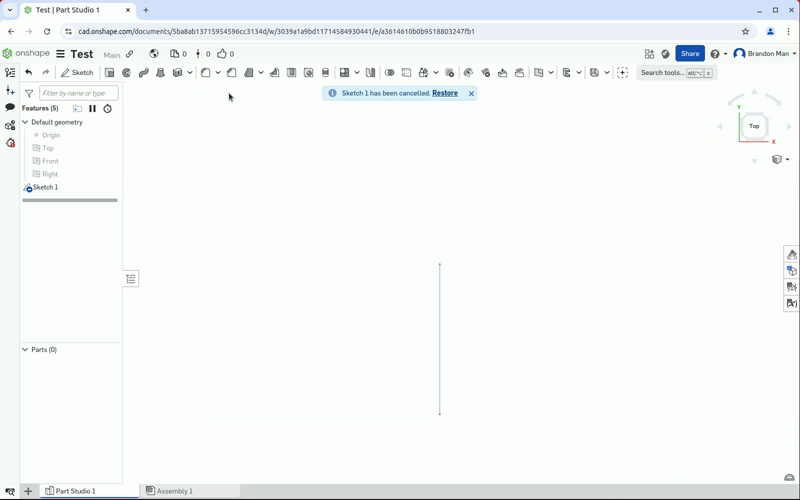
key(shift+s)
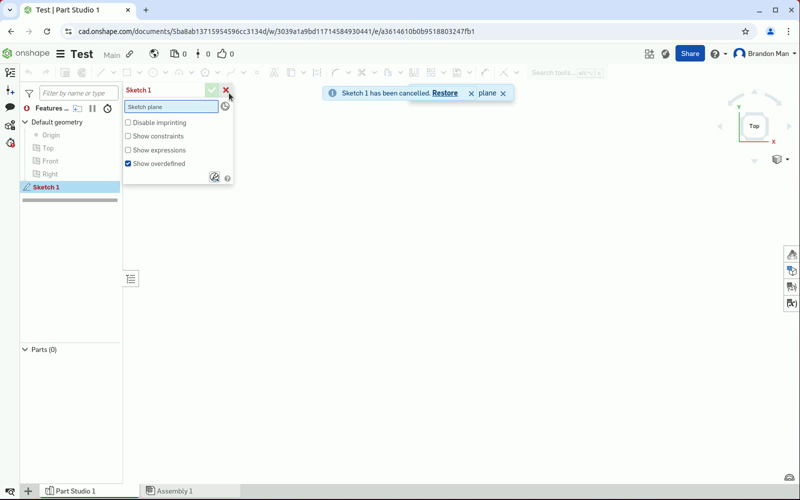
mouse_move(73, 150)
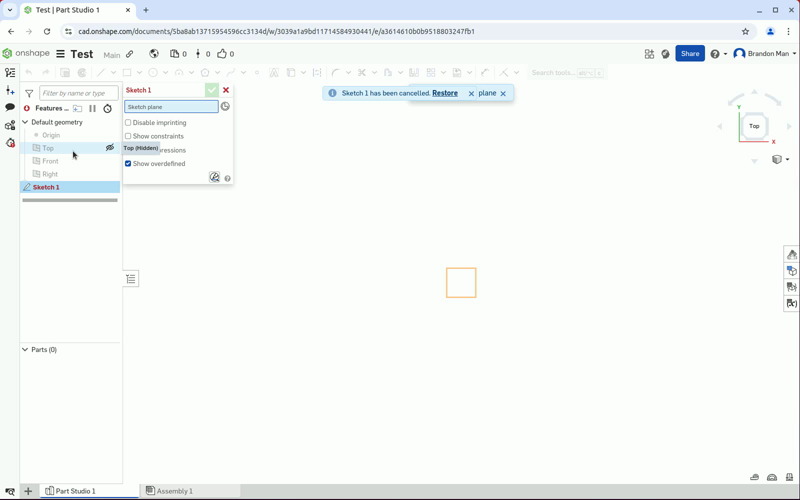
click(73, 150)
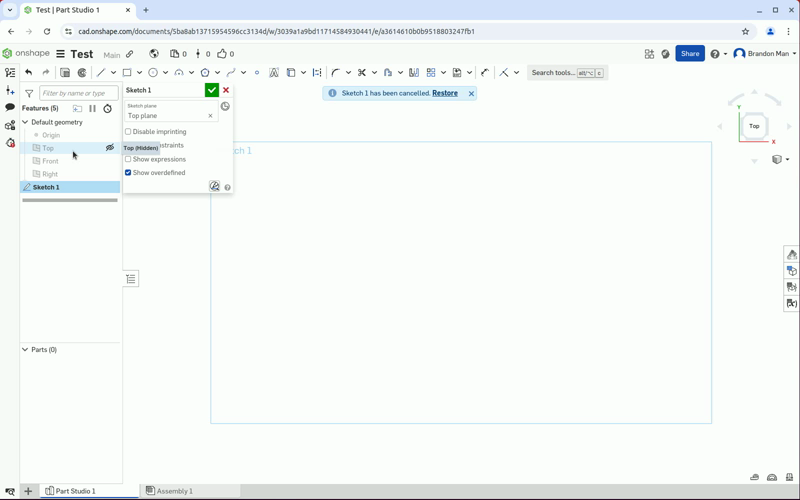
mouse_move(73, 352)
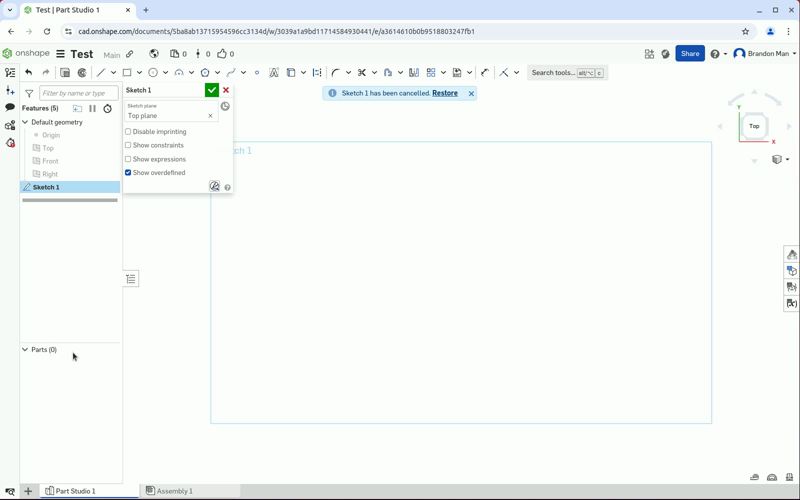
key(y)
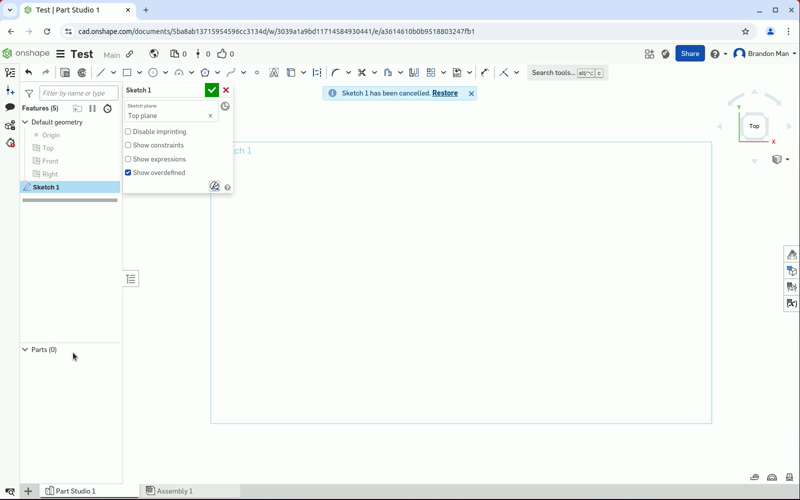
key(l)
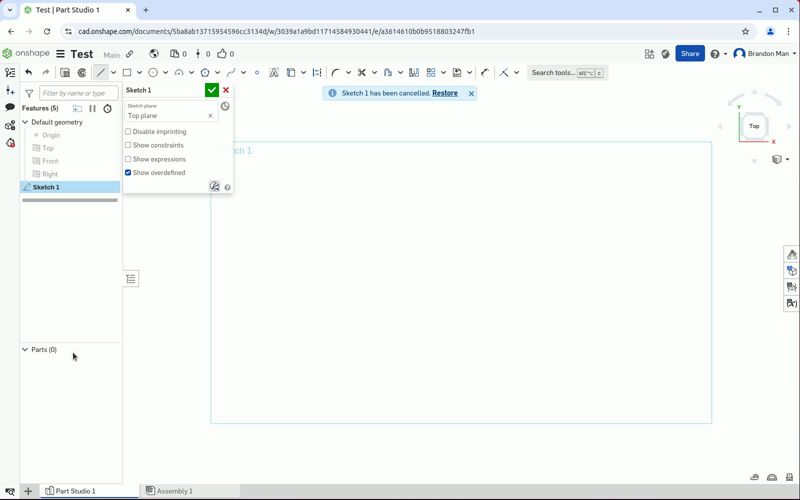
key_down(shift)
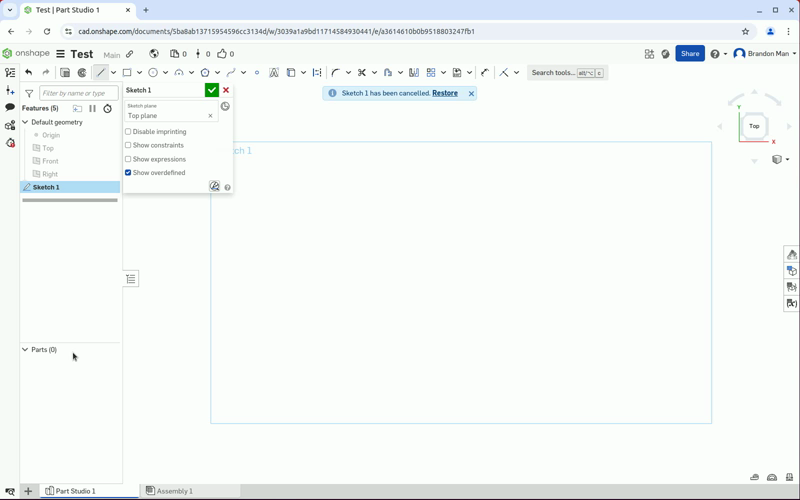
mouse_move(424, 295)
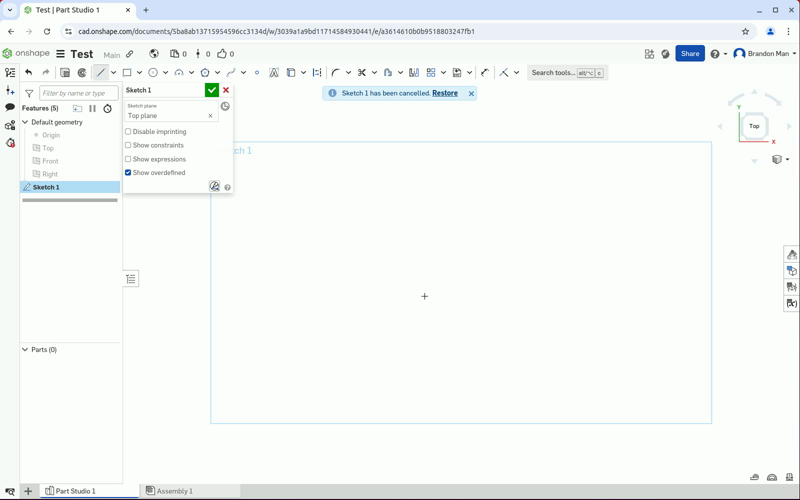
click(424, 295)
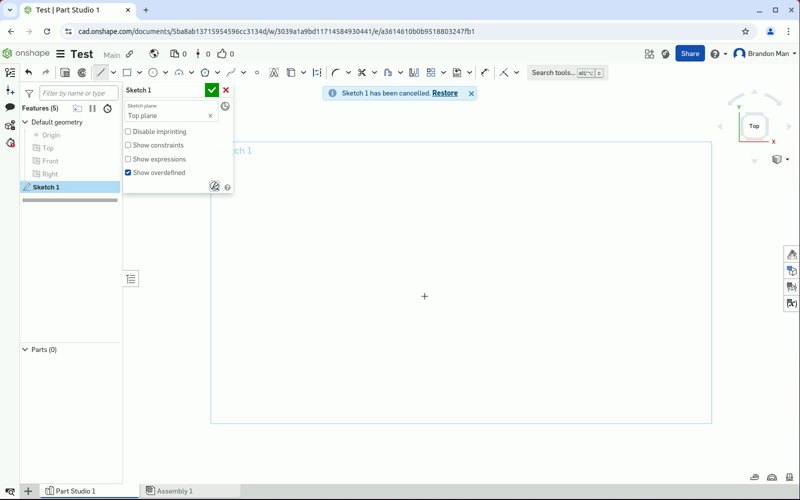
key_up(shift)
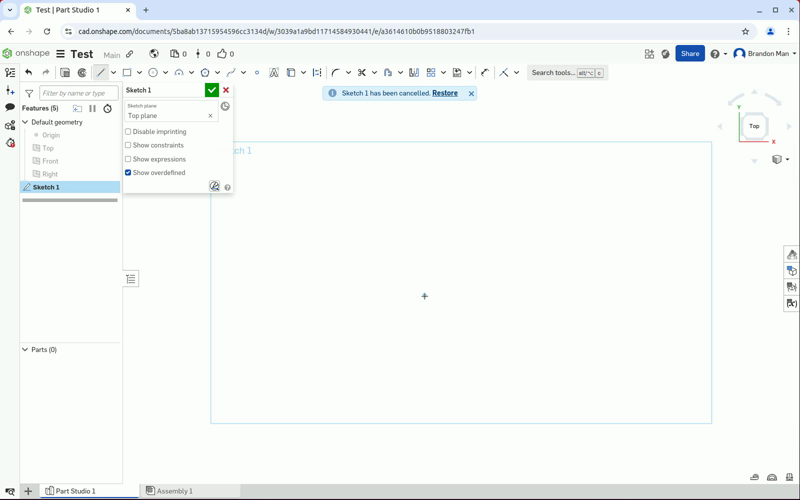
key_down(shift)
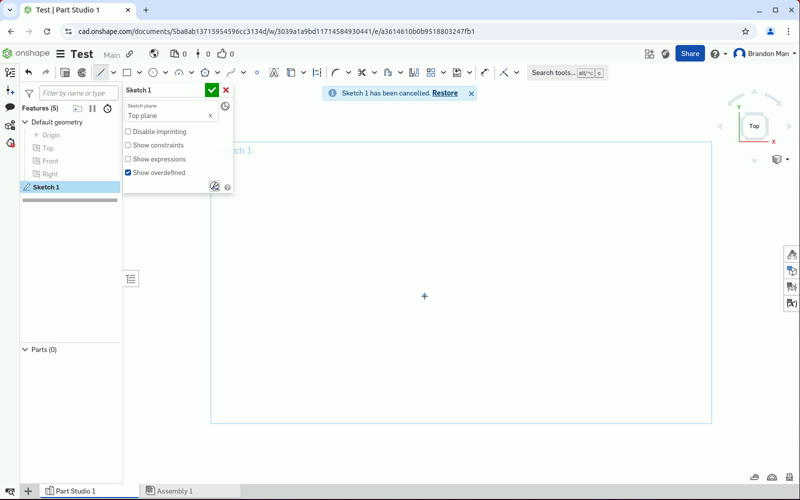
mouse_move(496, 295)
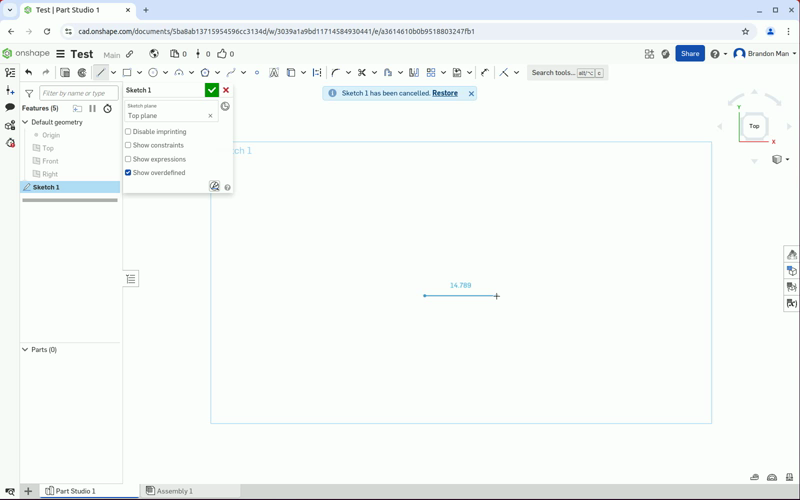
click(496, 295)
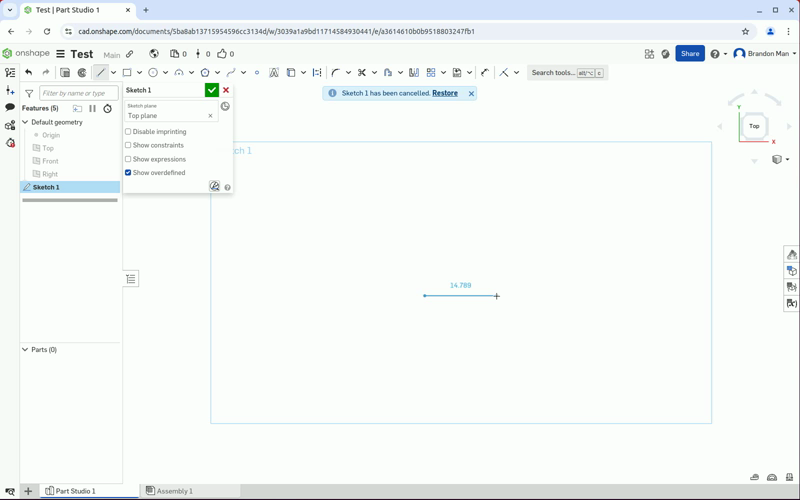
key_up(shift)
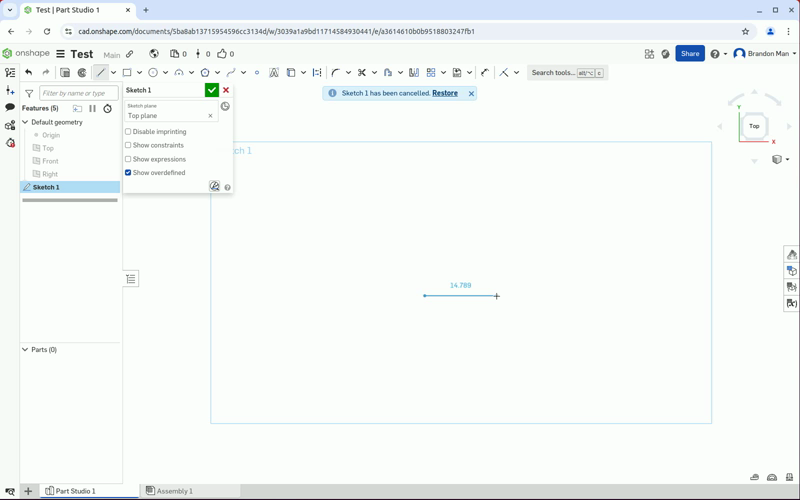
key_down(shift)
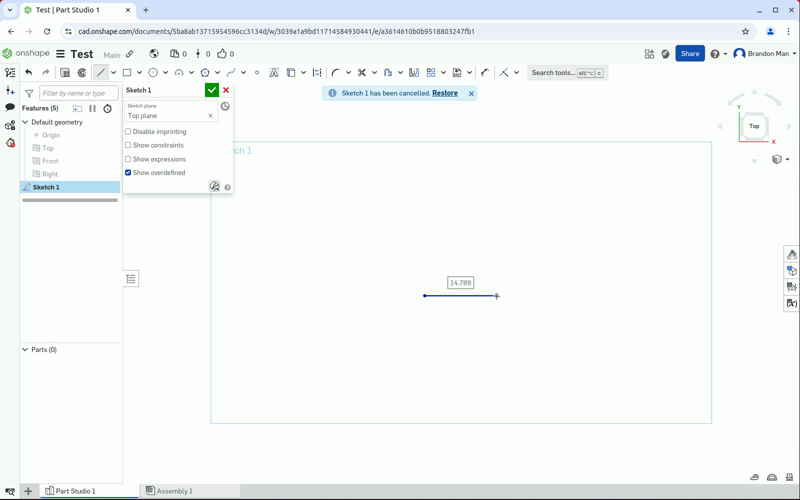
mouse_move(526, 295)
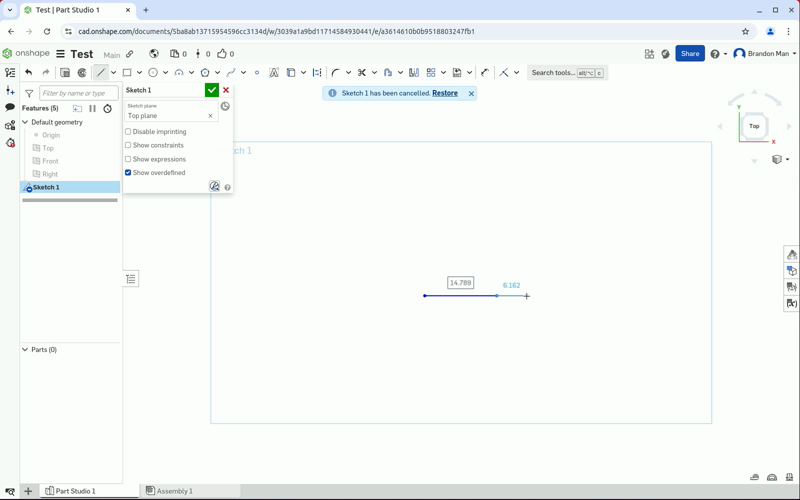
mouse_move(496, 269)
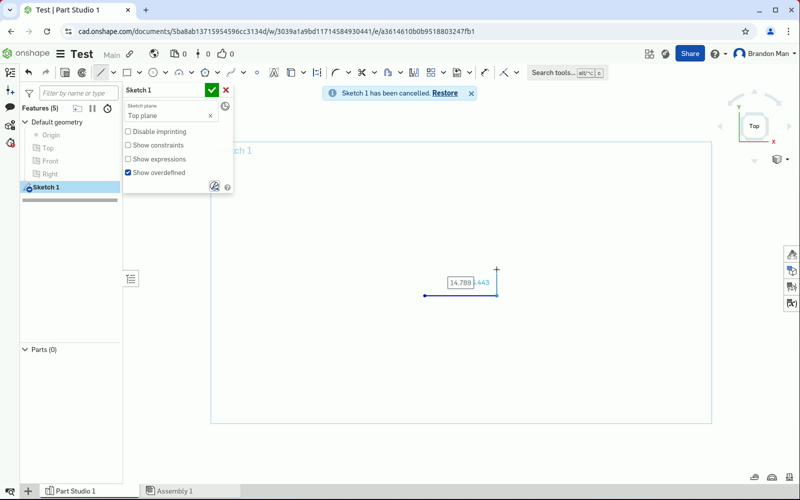
click(496, 269)
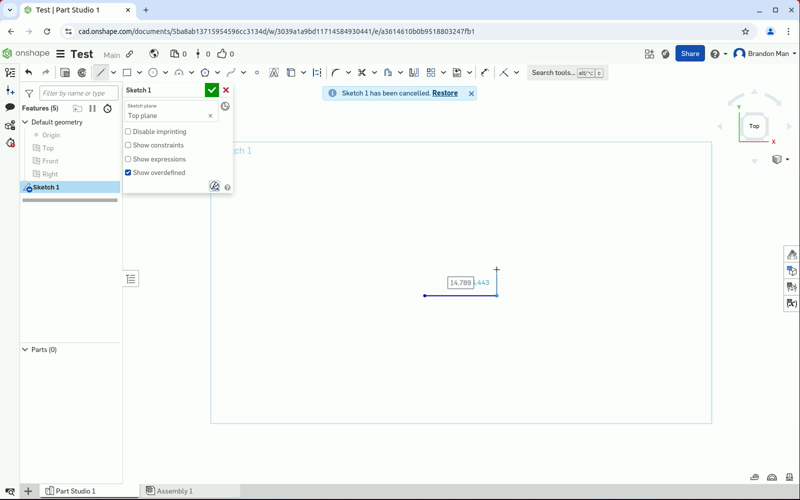
key_up(shift)
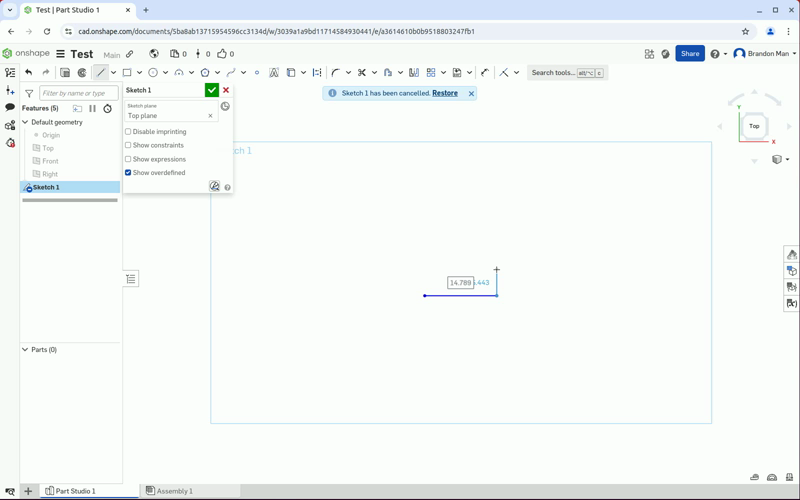
key_down(shift)
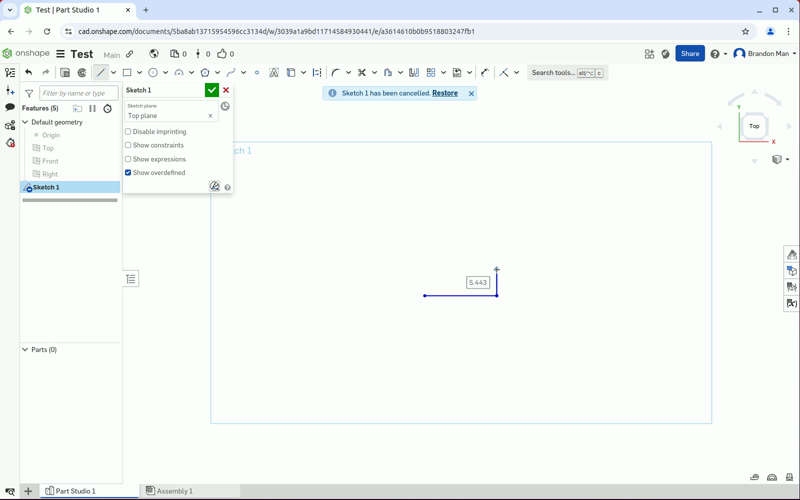
mouse_move(424, 269)
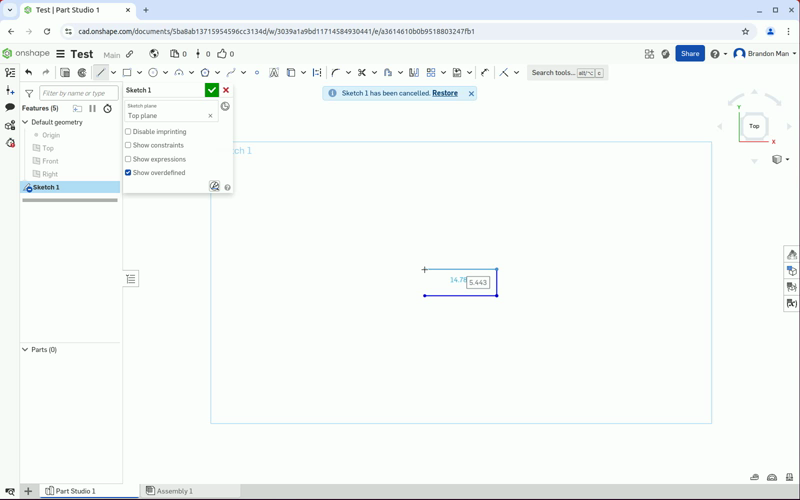
click(424, 269)
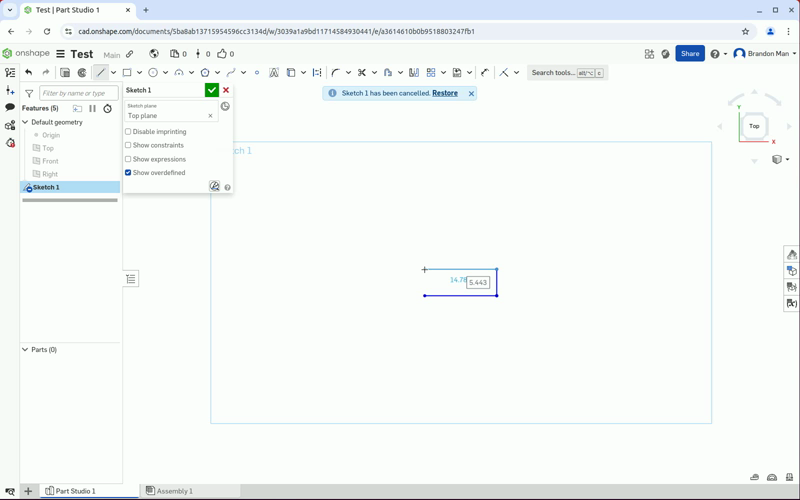
key_up(shift)
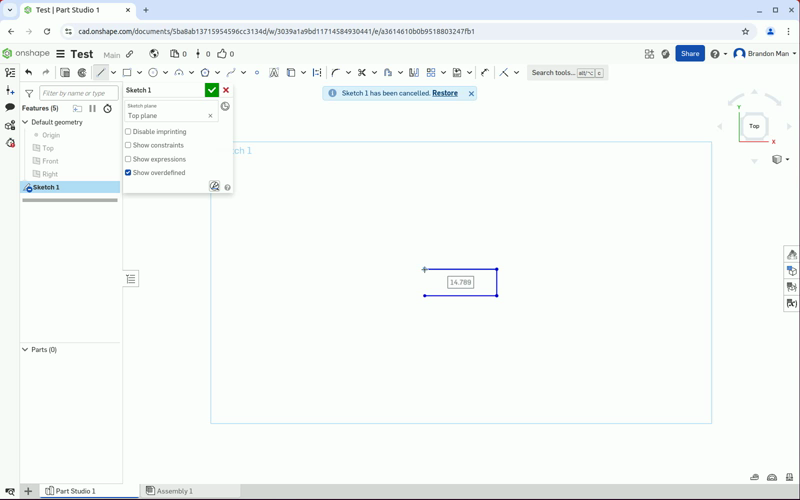
mouse_move(454, 269)
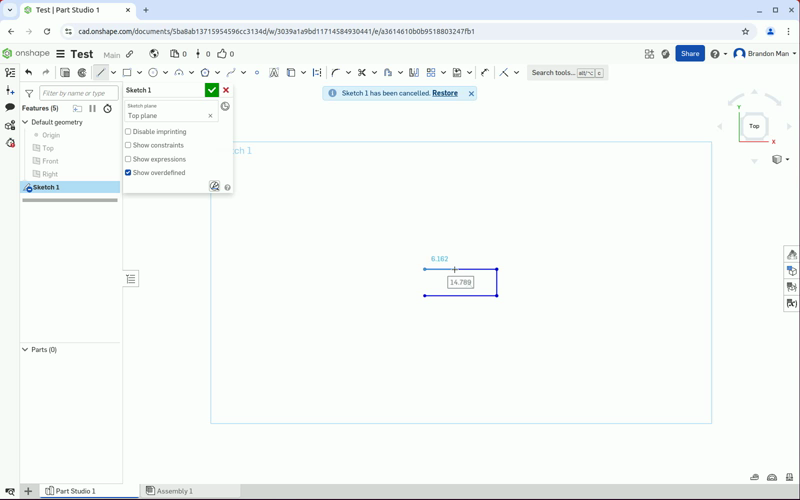
key_down(shift)
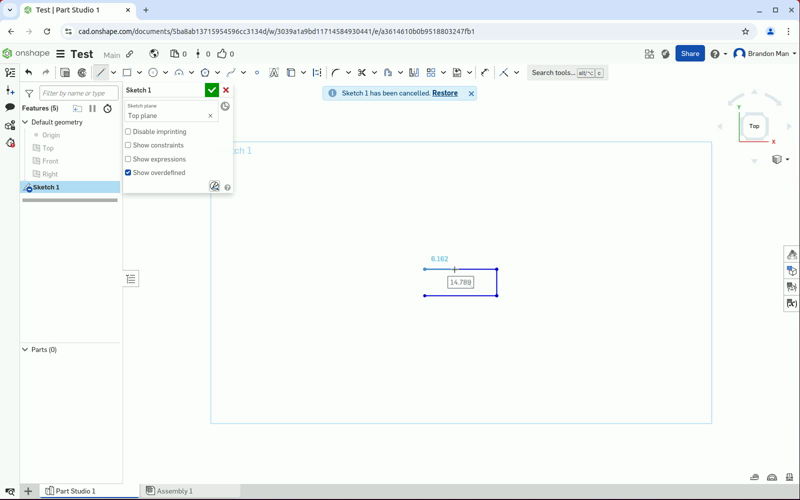
mouse_move(424, 295)
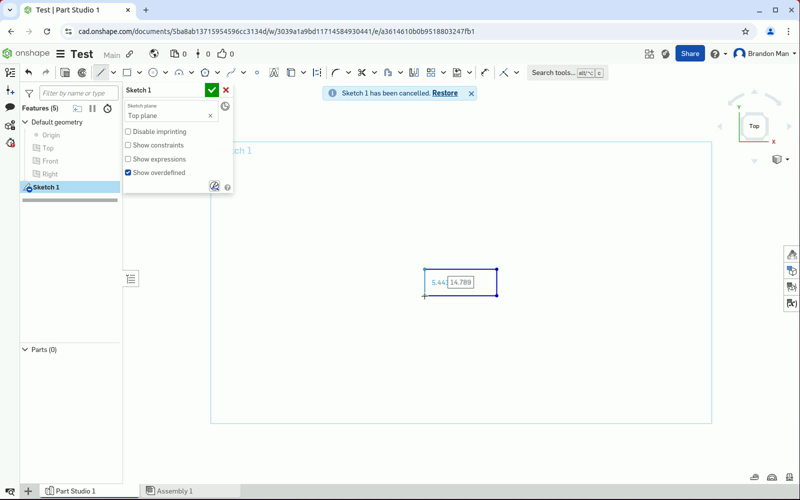
key_up(shift)
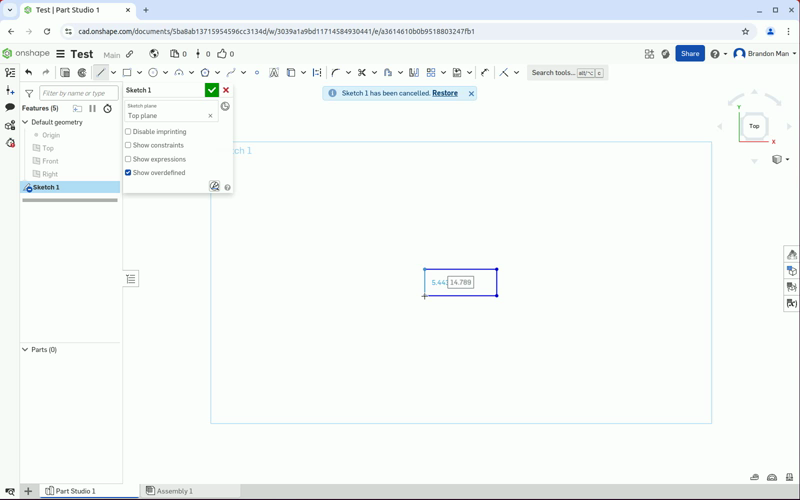
click(424, 295)
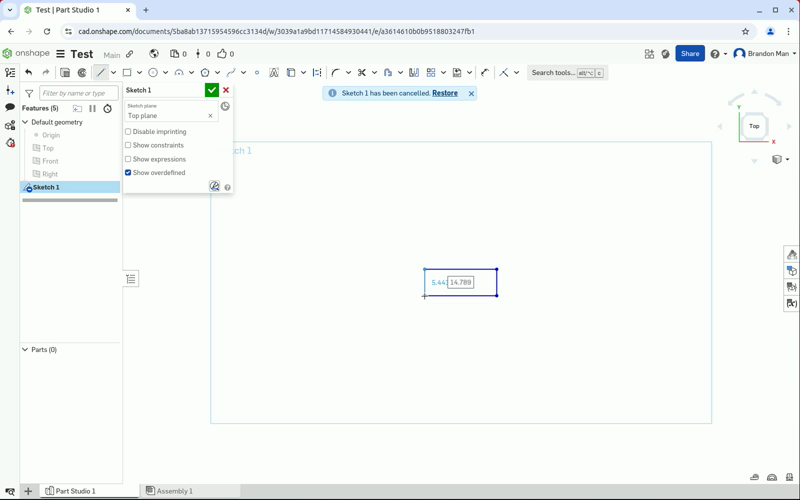
key(esc)
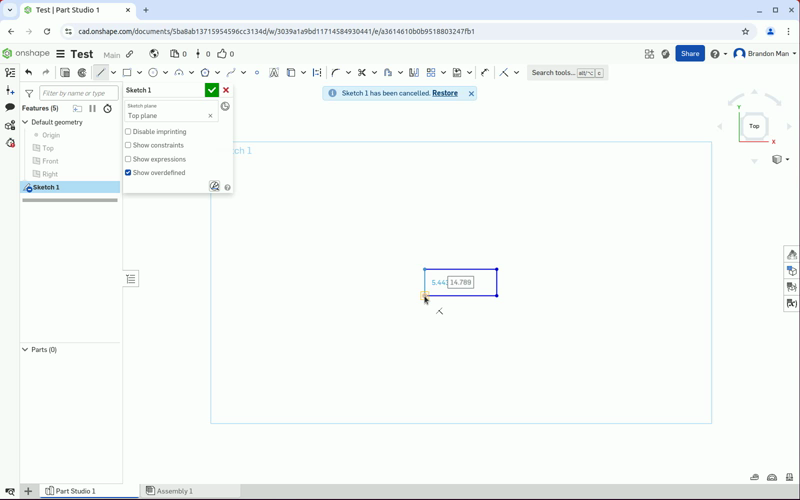
mouse_move(490, 278)
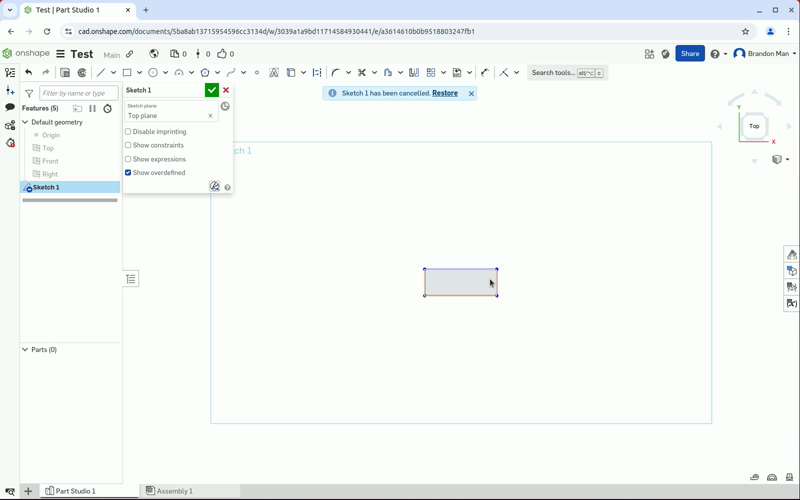
click(490, 278)
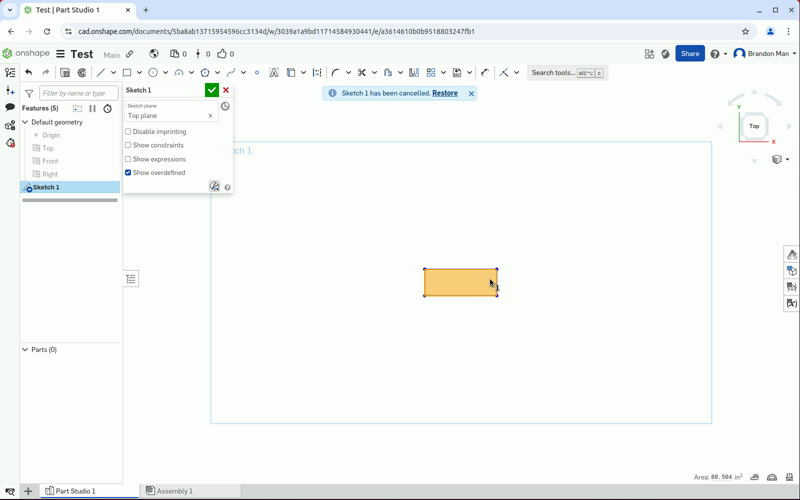
mouse_move(73, 352)
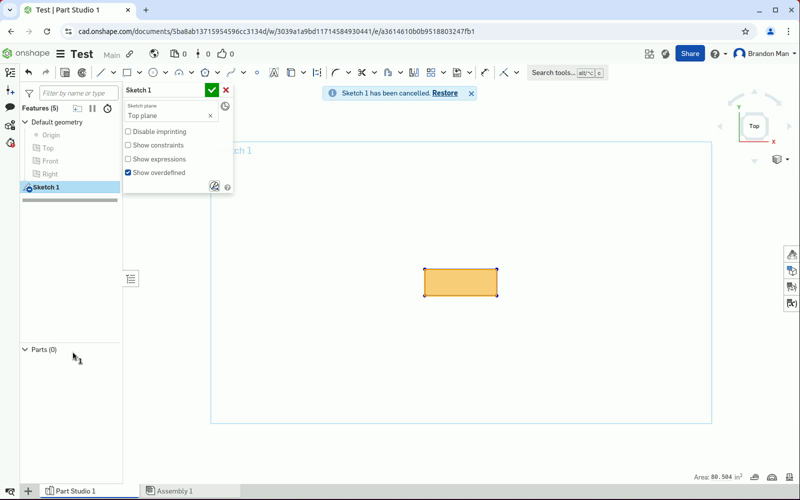
key(shift+y)
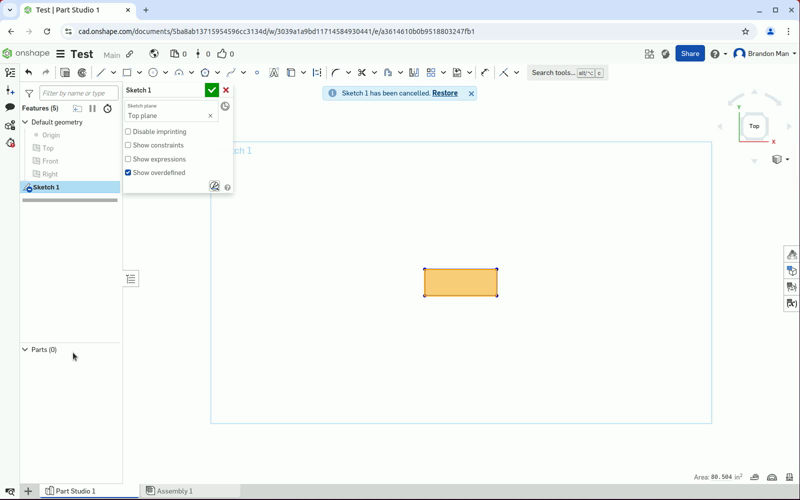
key(shift+e)
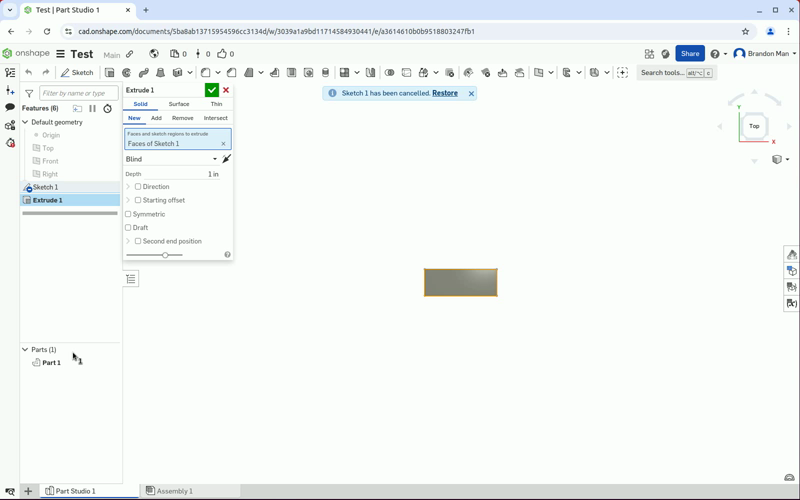
mouse_move(143, 106)
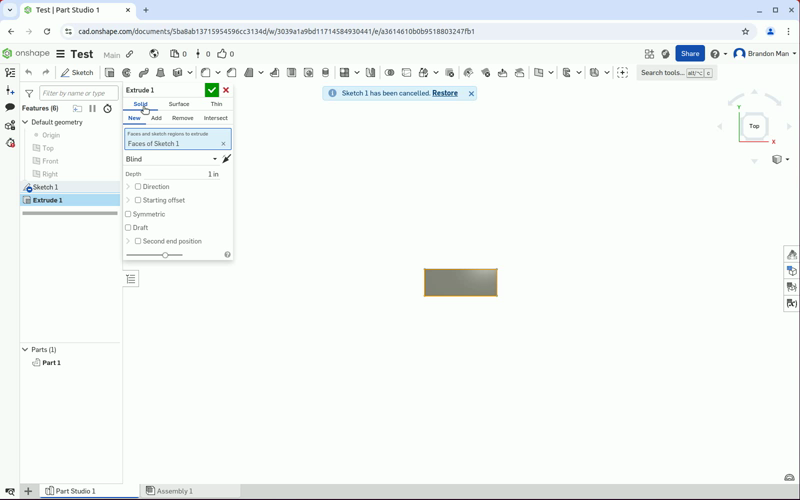
click(143, 106)
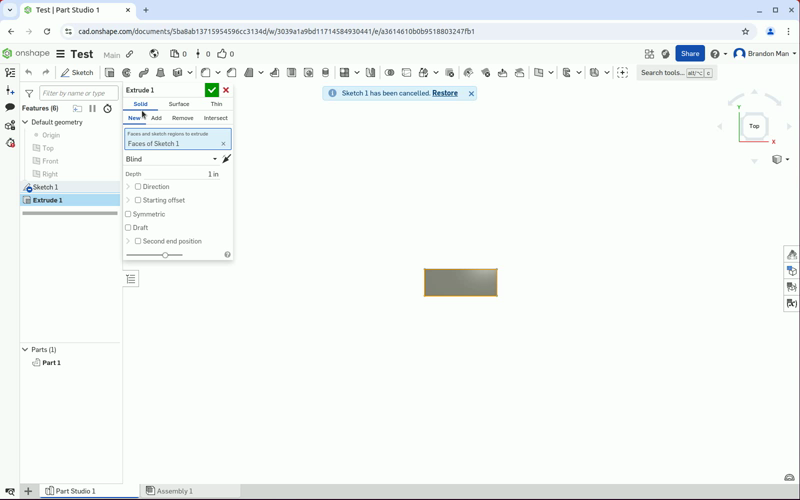
mouse_move(137, 120)
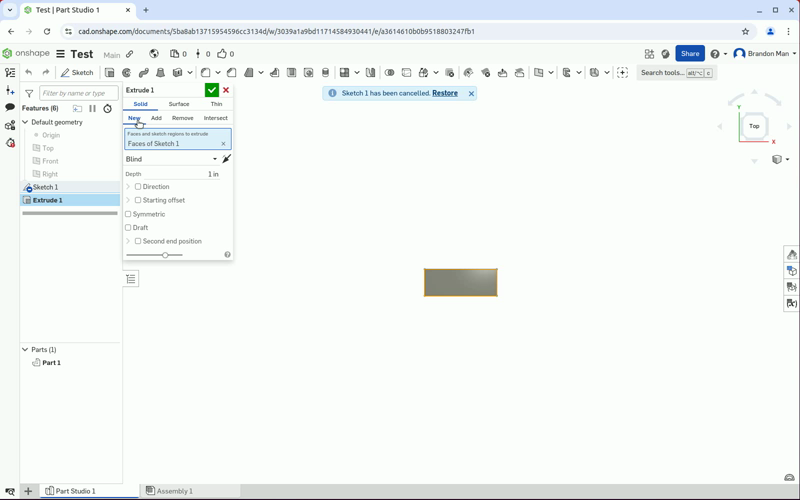
click(137, 120)
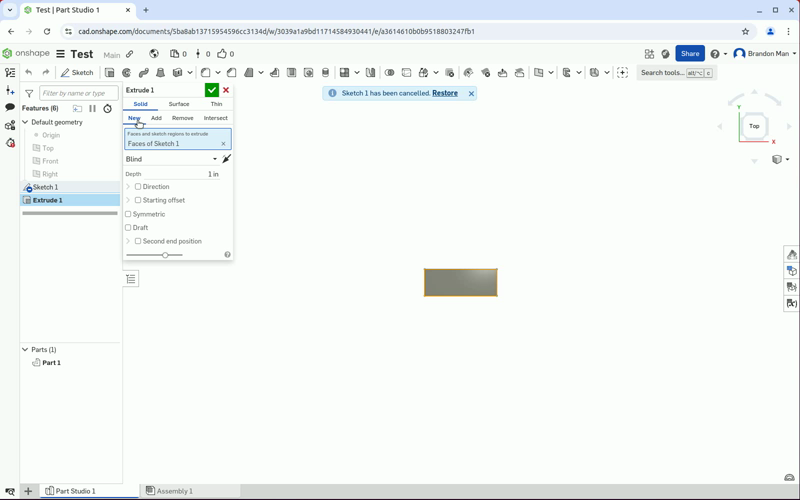
key(tab, 4)
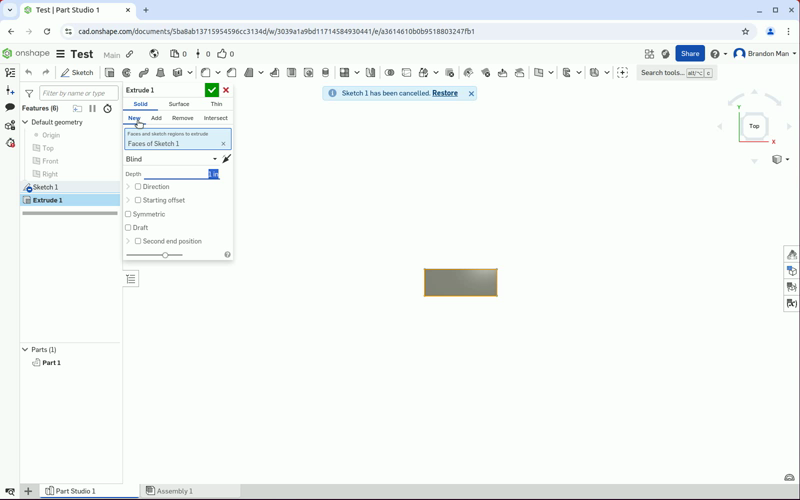
text(11.795)
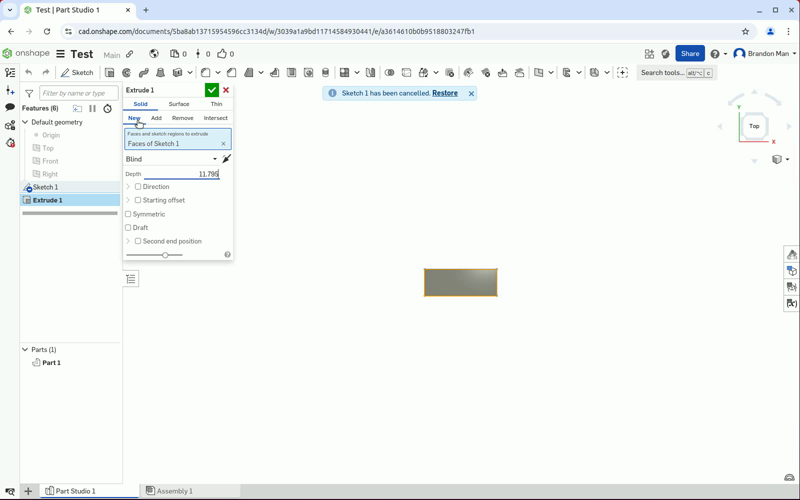
key(enter)
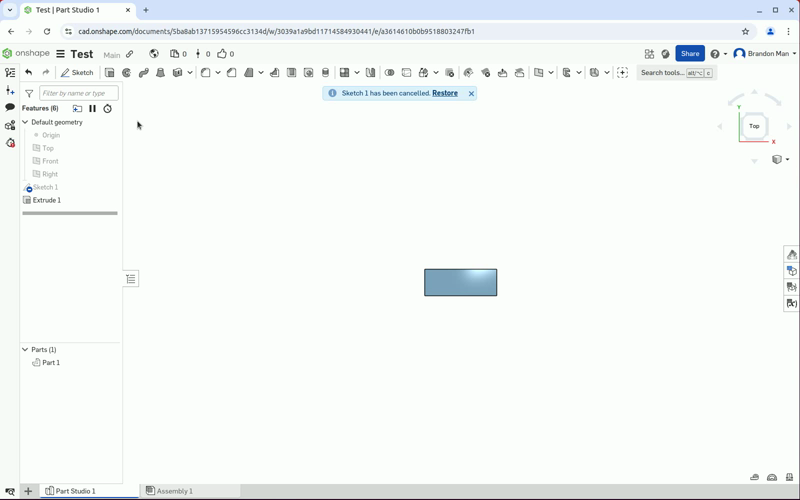
key(shift+h)
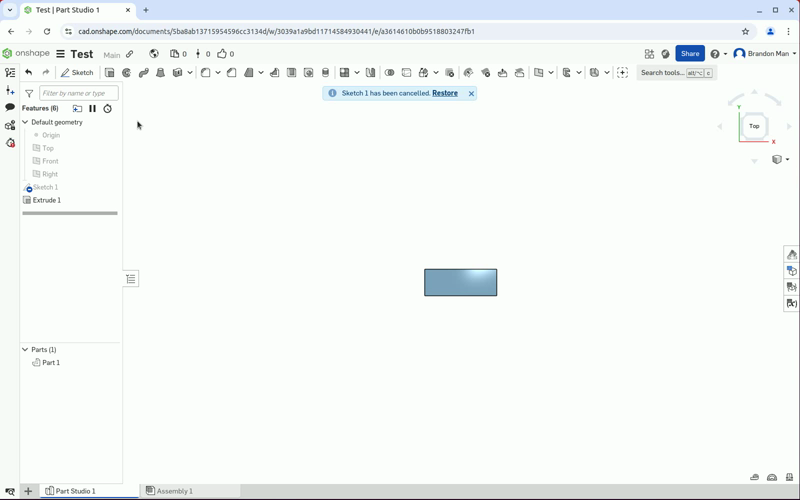
key(shift+h)
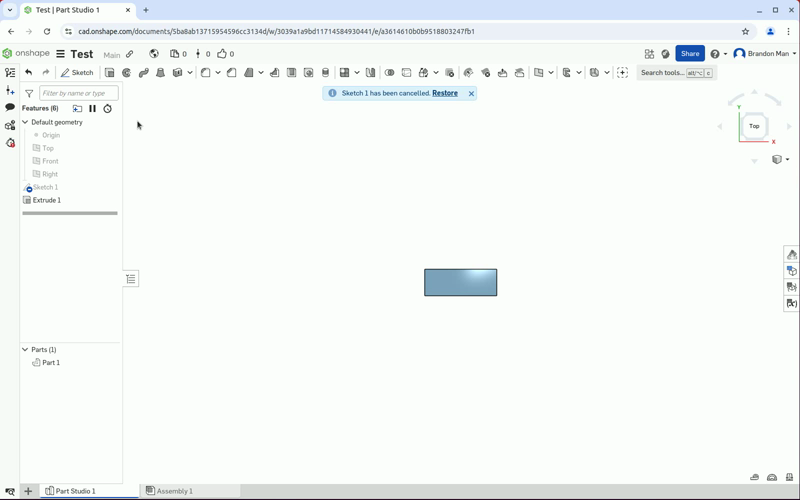
mouse_move(73, 189)
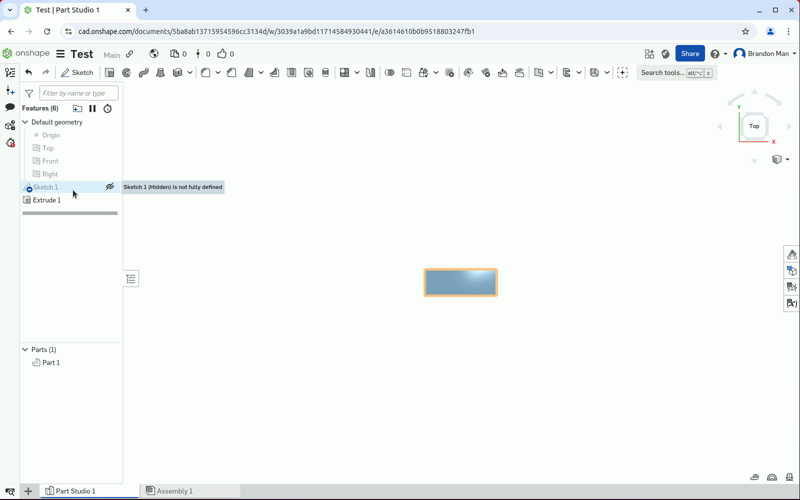
click(73, 189)
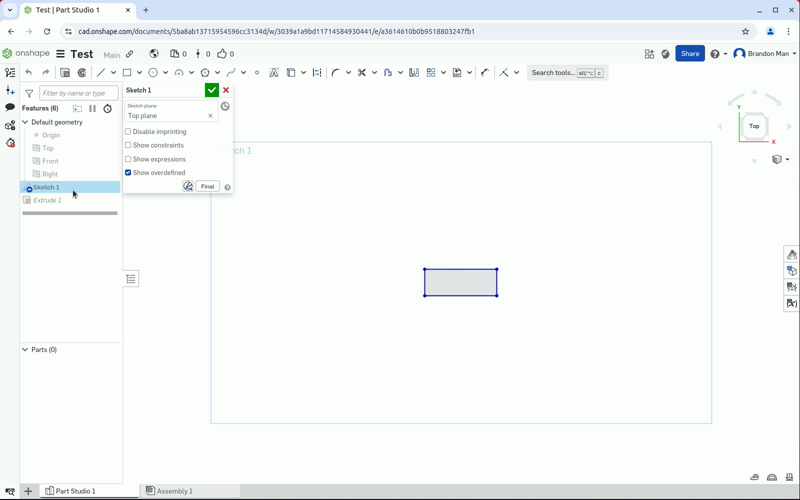
mouse_move(229, 92)
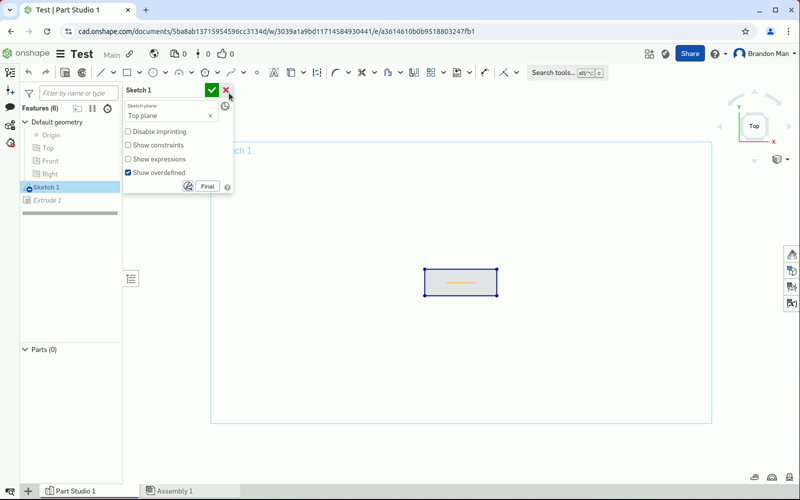
click(229, 92)
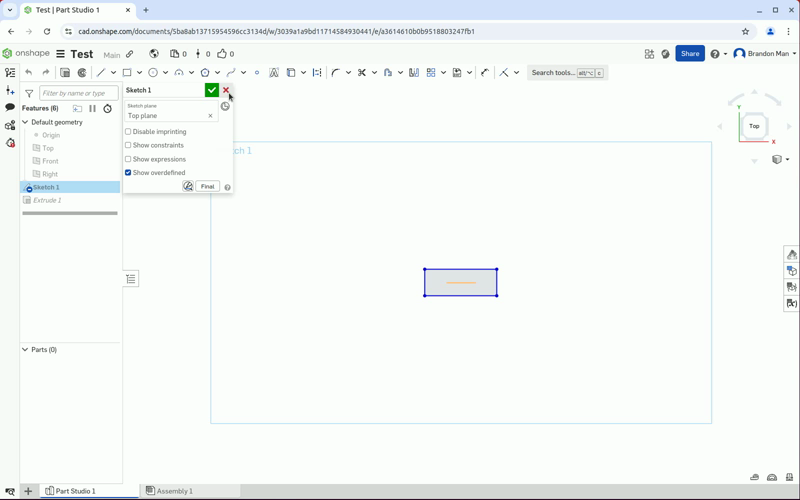
key(shift+s)
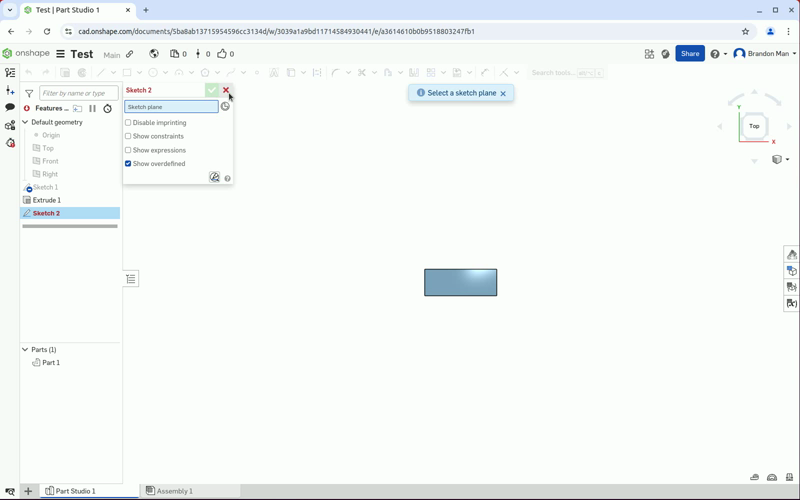
mouse_move(73, 150)
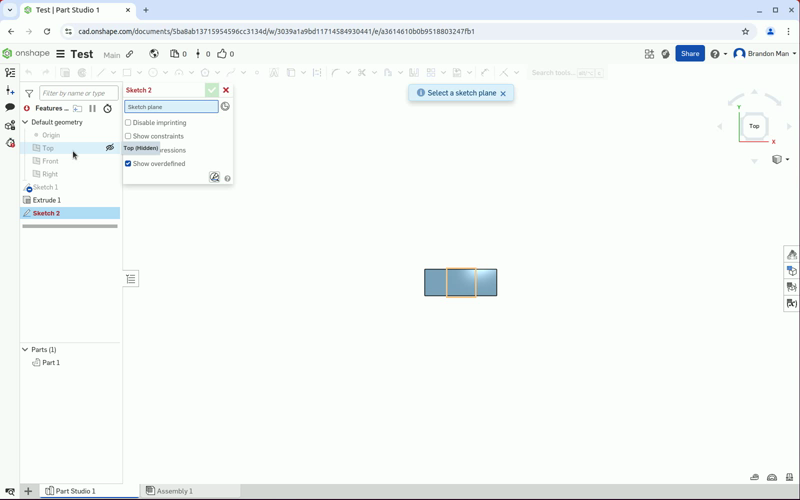
click(73, 150)
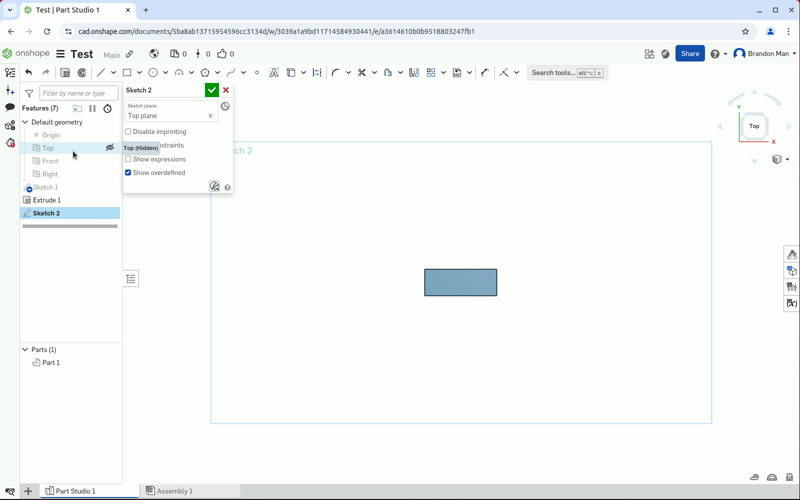
mouse_move(73, 352)
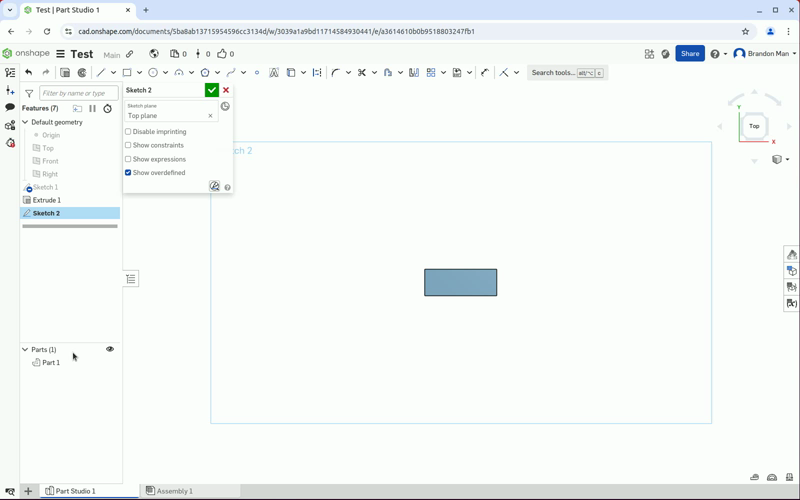
key(y)
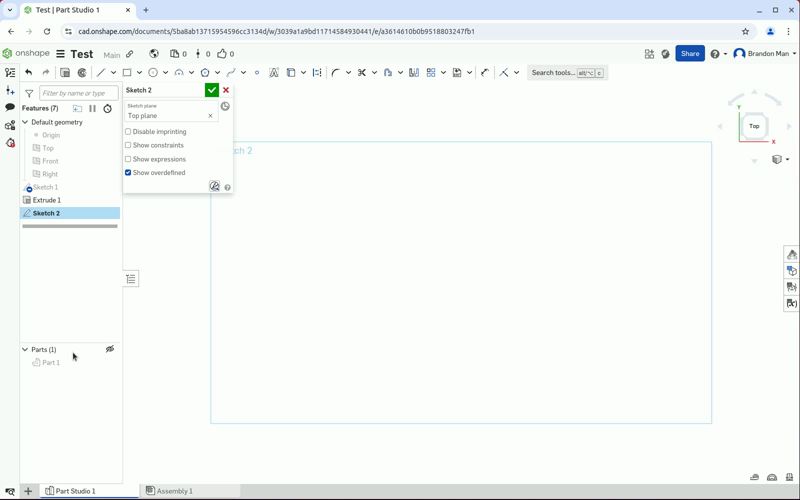
key(l)
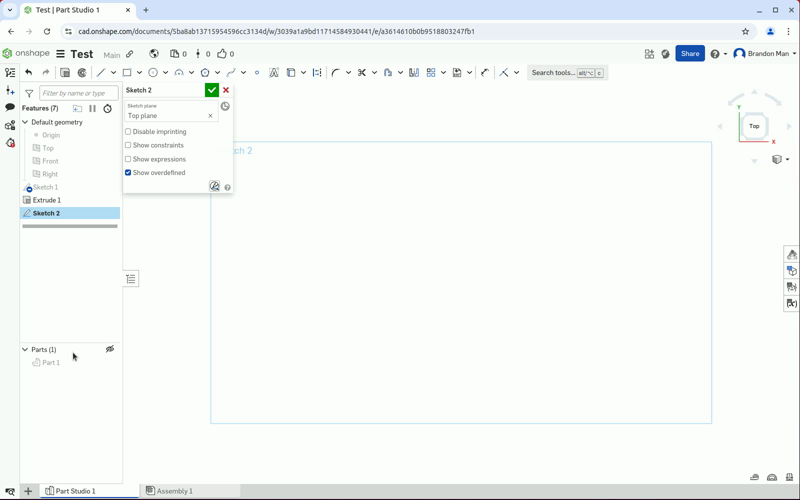
key_down(shift)
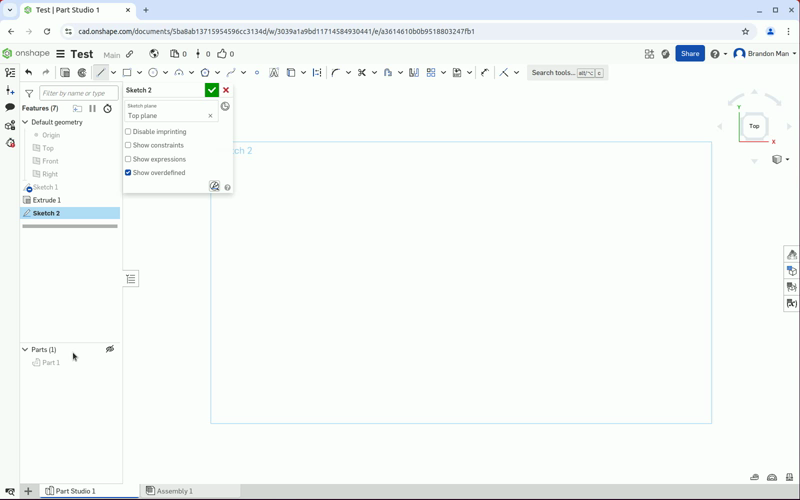
mouse_move(368, 303)
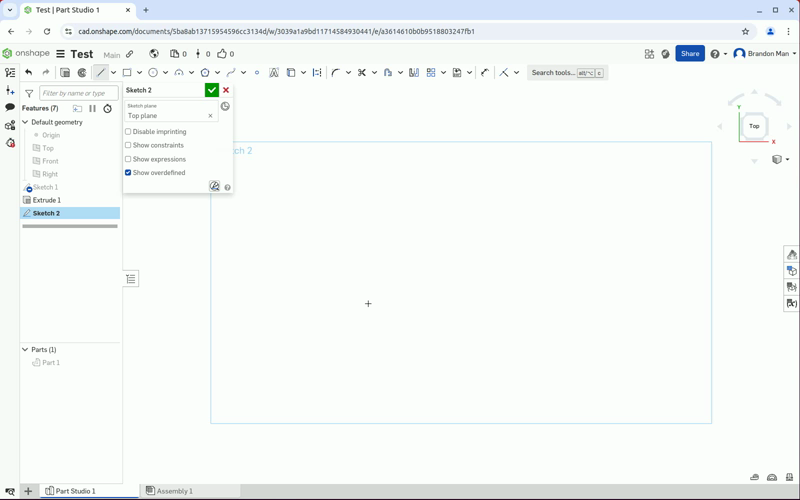
click(368, 303)
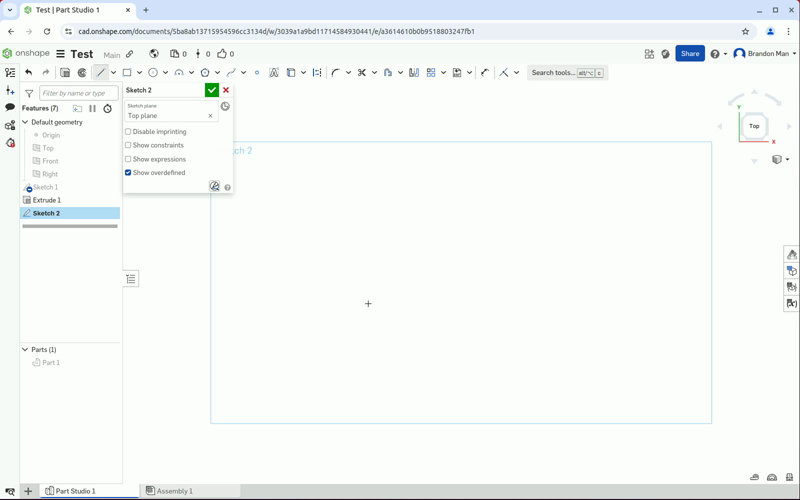
key_up(shift)
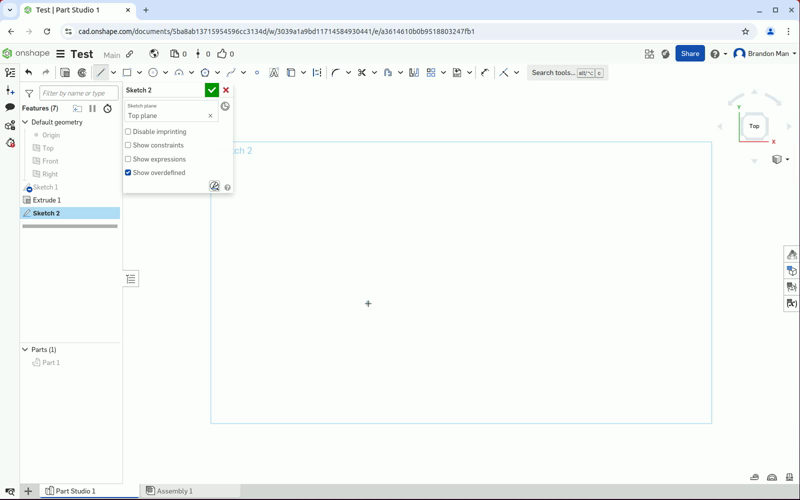
key_down(shift)
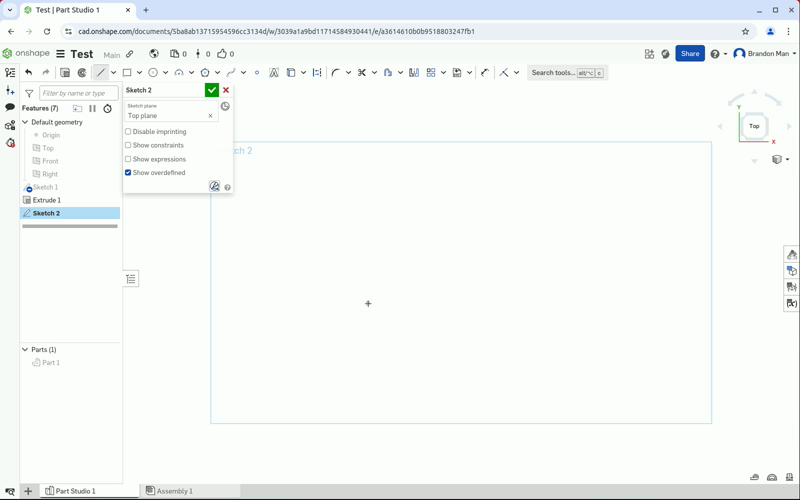
mouse_move(552, 303)
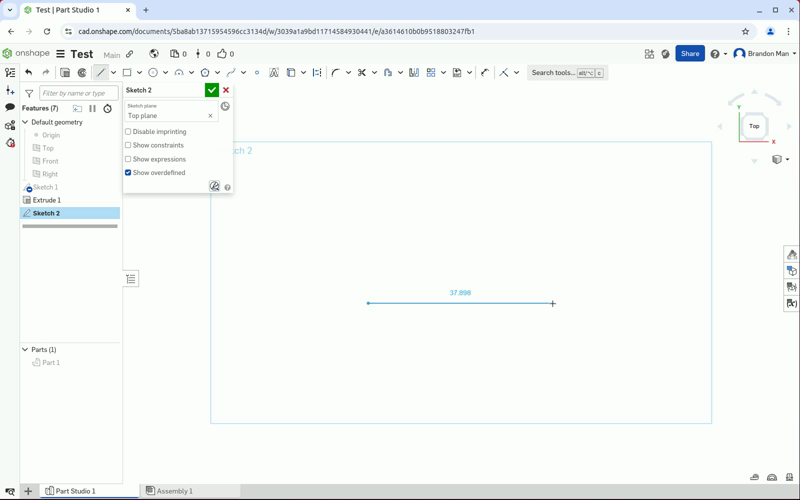
click(552, 303)
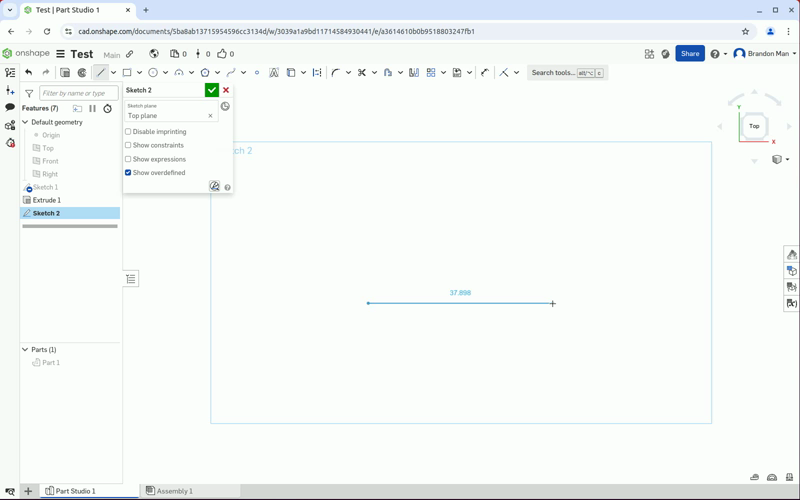
key_up(shift)
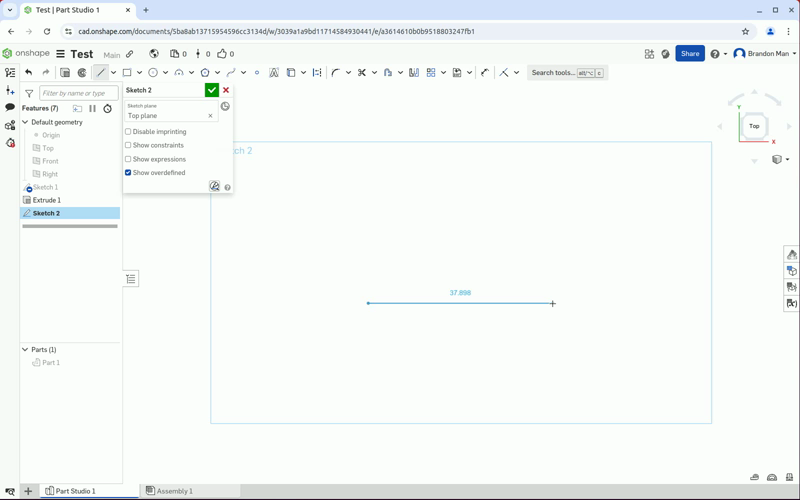
key(esc)
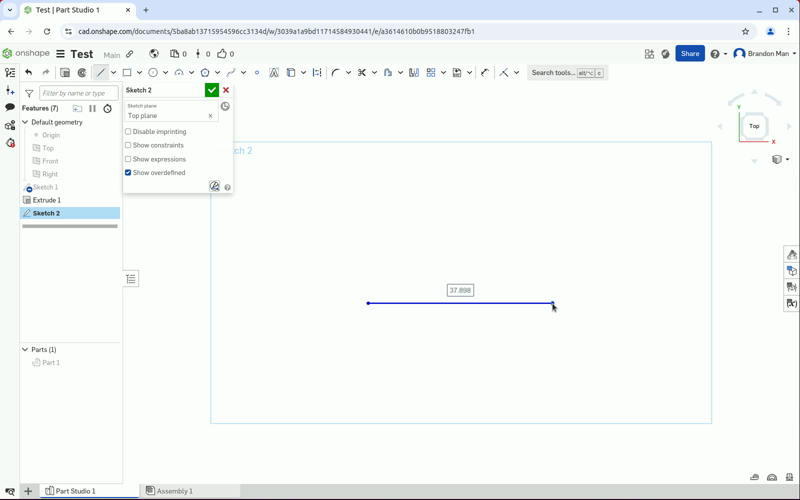
key(a)
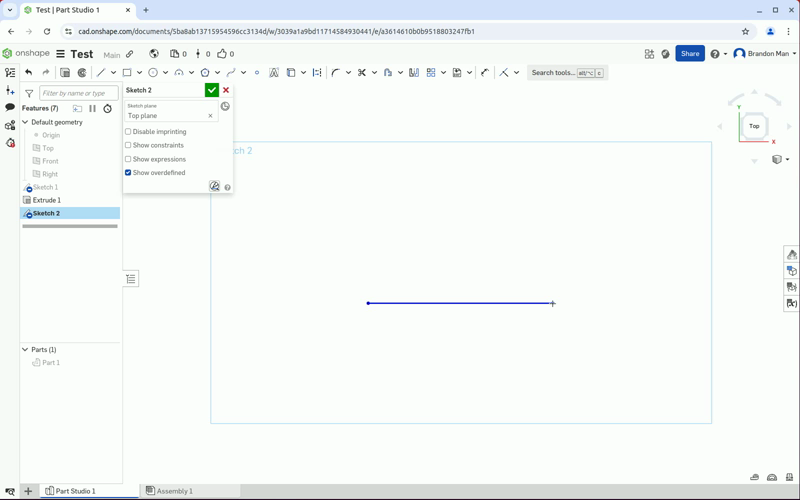
mouse_move(552, 303)
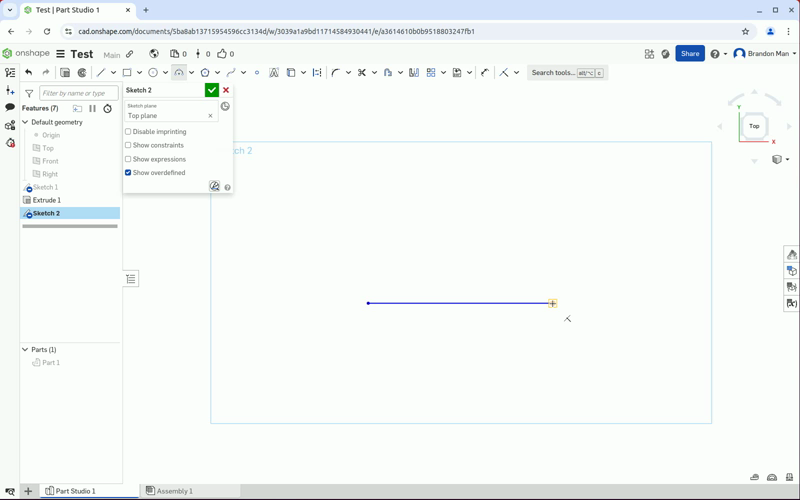
click(552, 303)
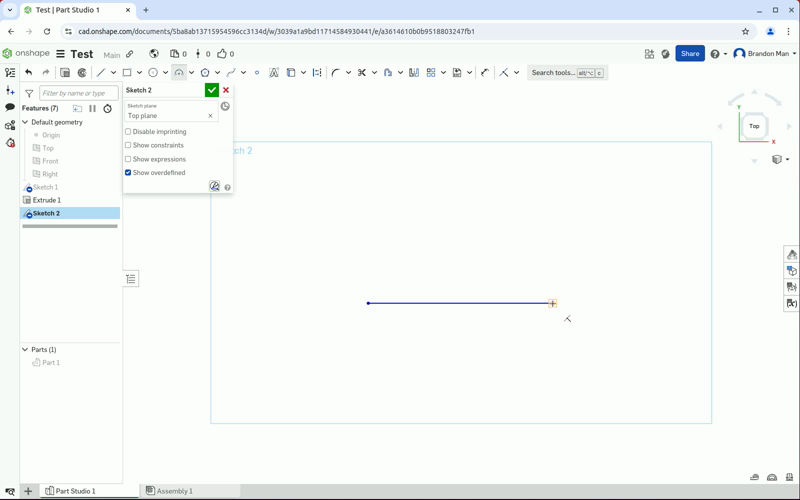
key_down(shift)
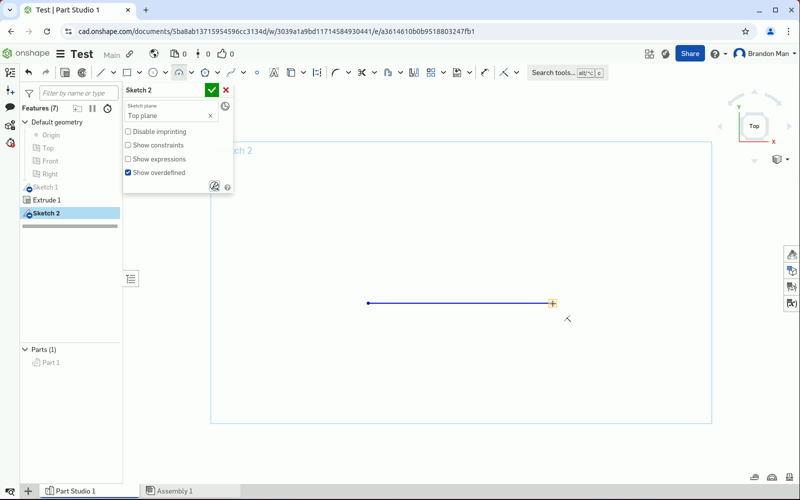
mouse_move(552, 261)
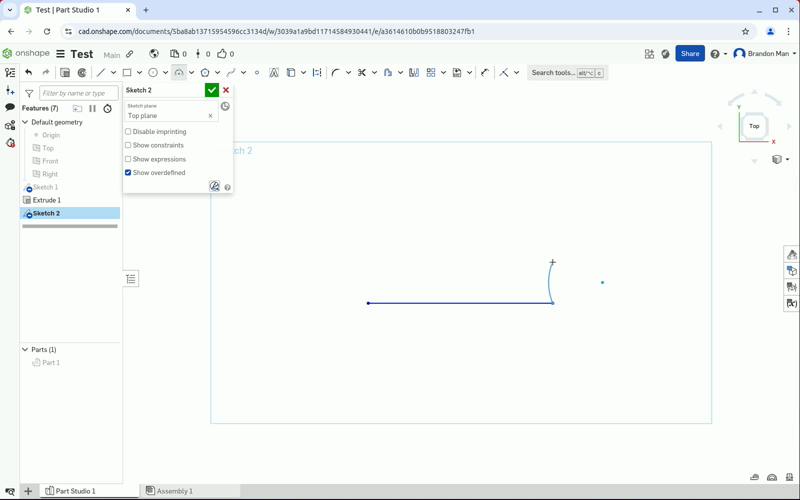
click(552, 261)
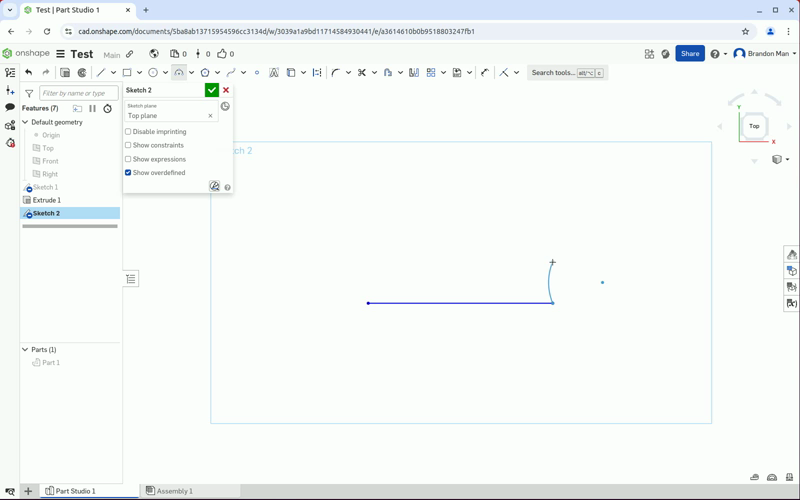
mouse_move(573, 282)
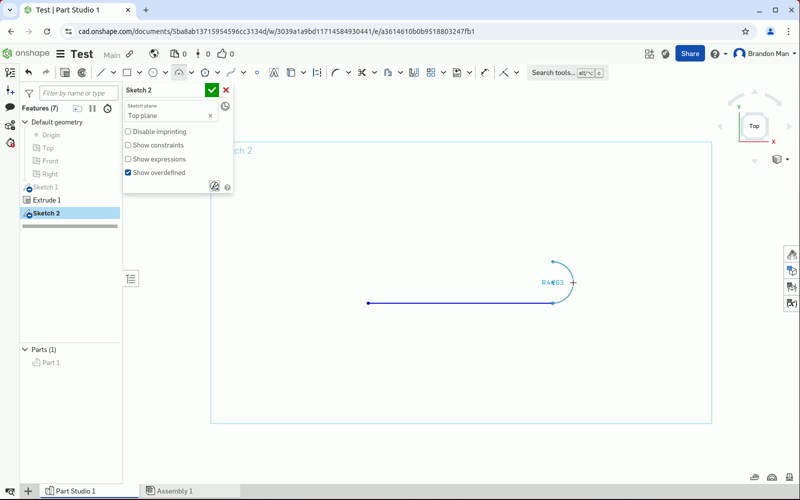
click(573, 282)
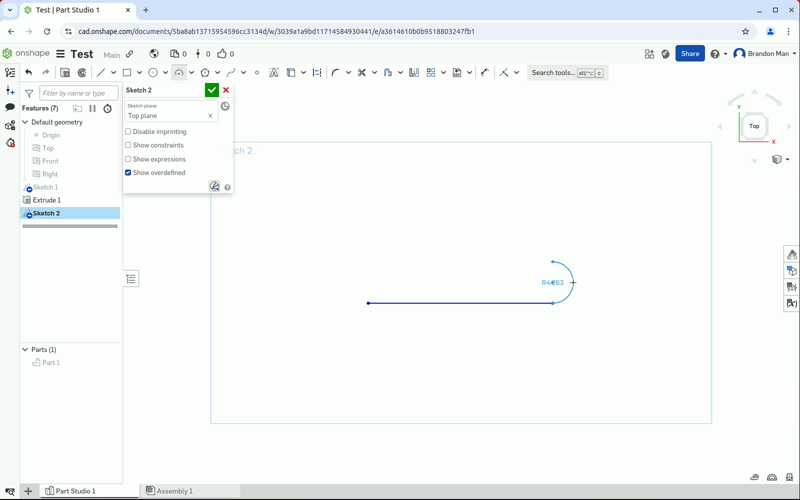
key_up(shift)
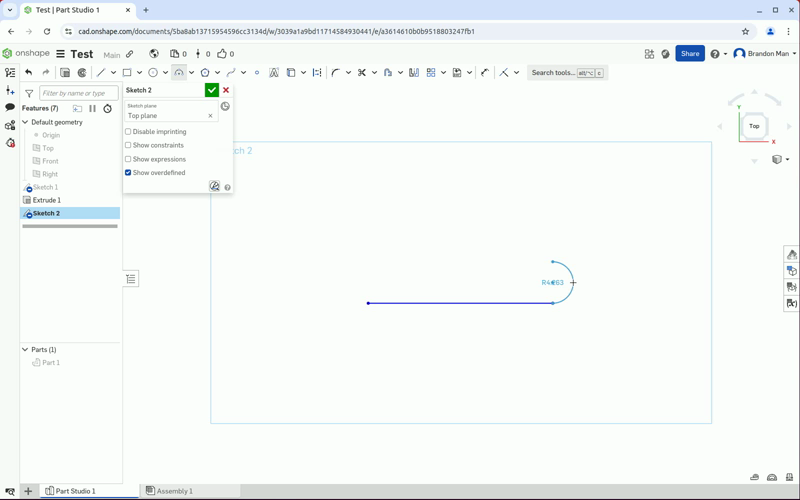
key(esc)
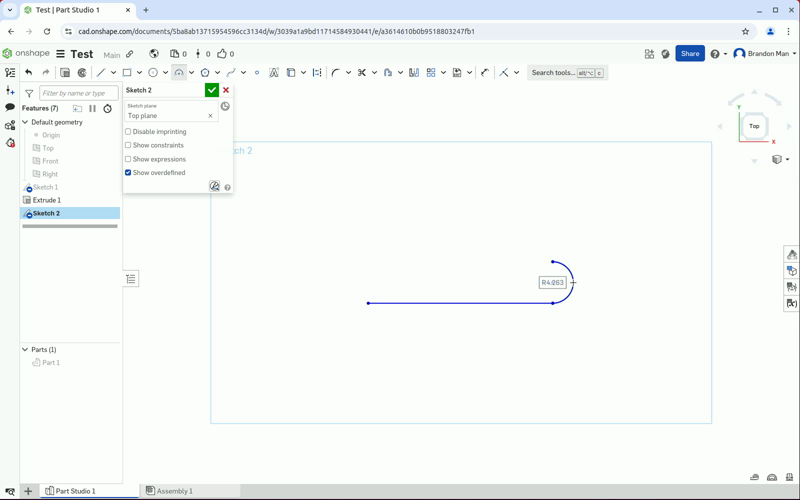
key(l)
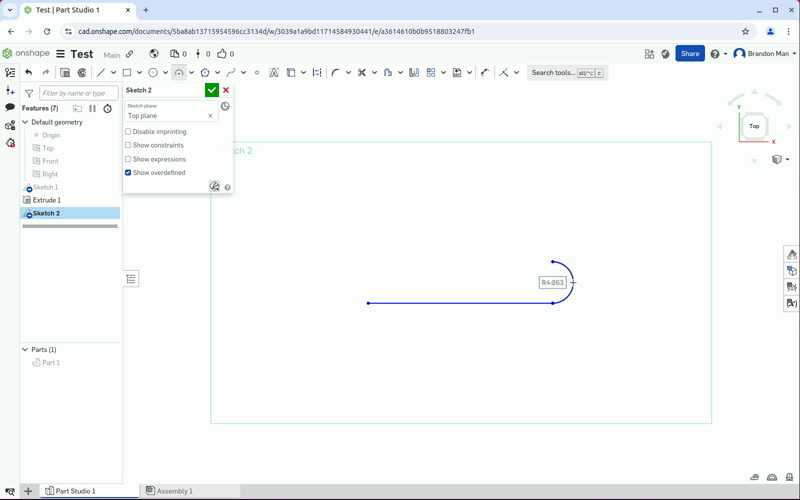
mouse_move(552, 261)
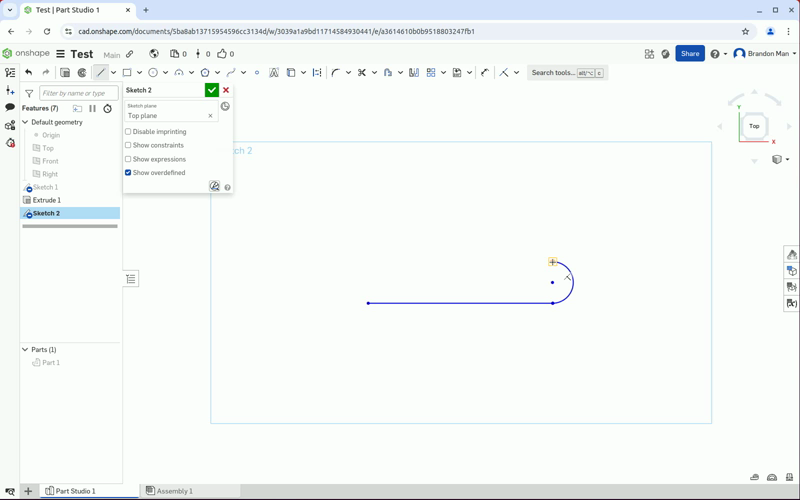
click(552, 261)
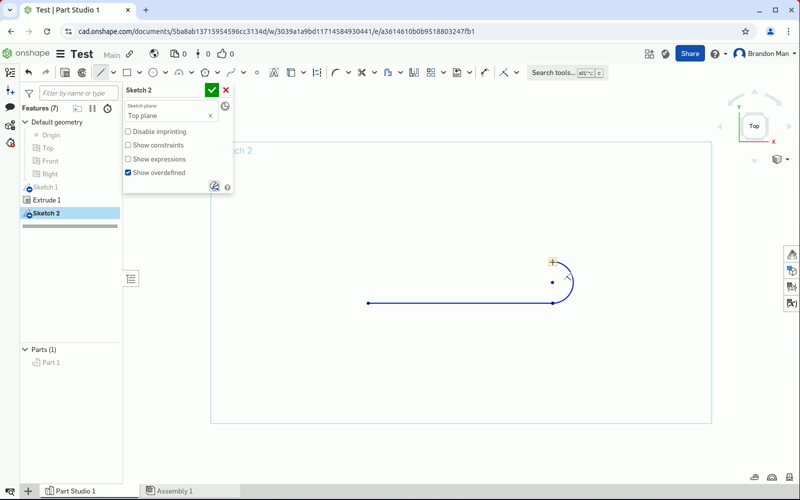
key_down(shift)
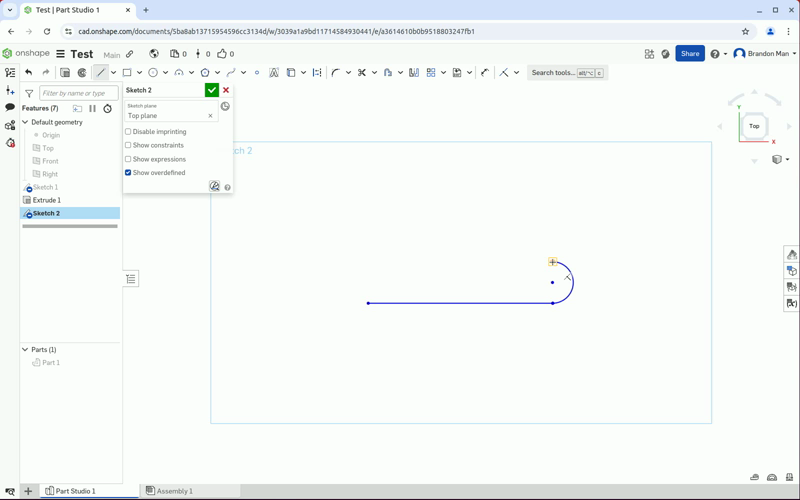
mouse_move(368, 261)
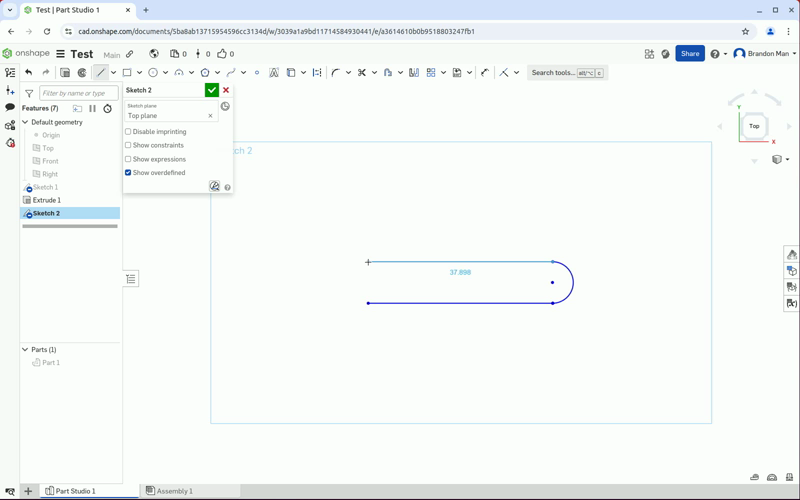
click(368, 261)
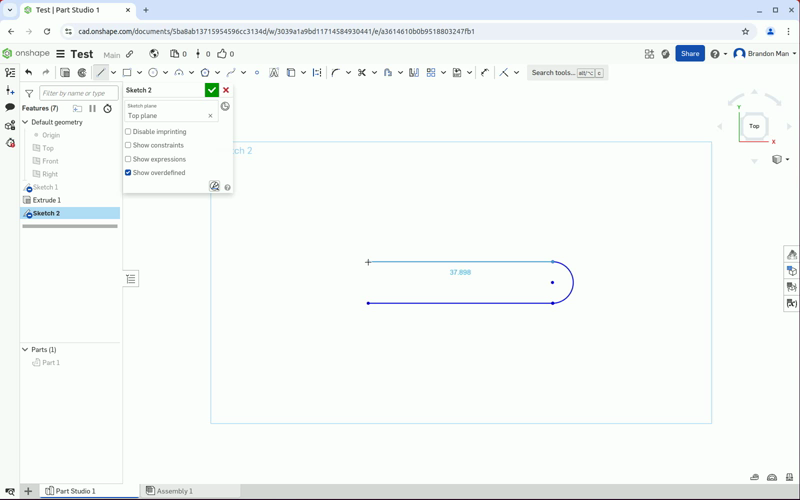
key_up(shift)
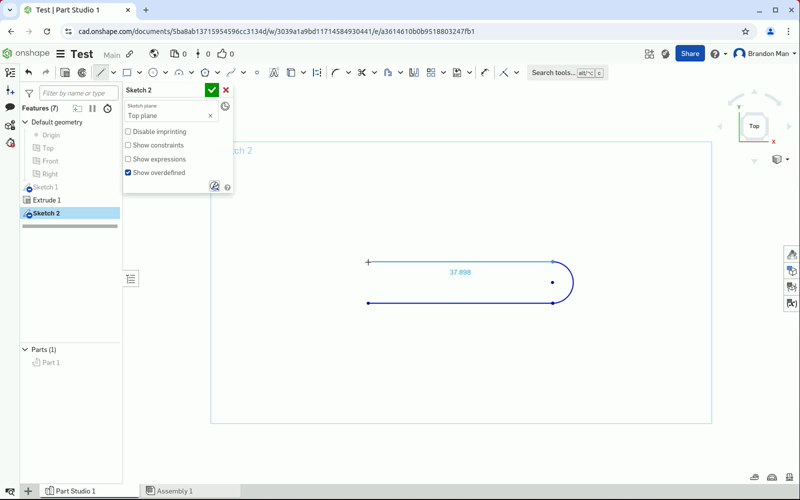
key(esc)
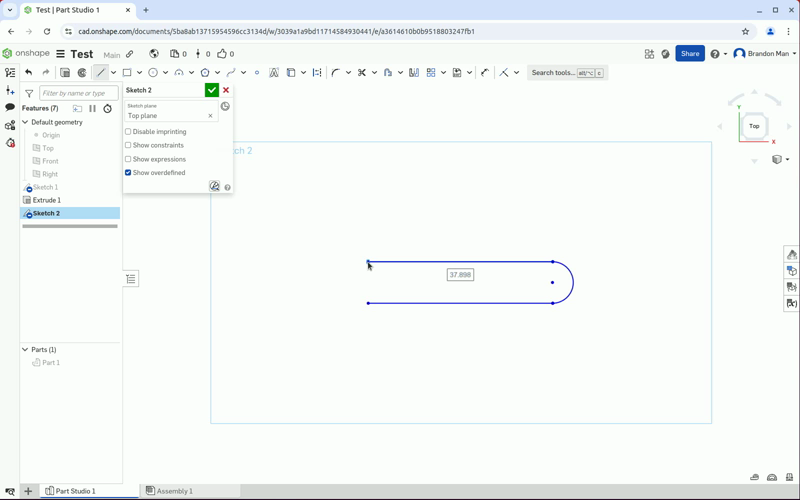
key(a)
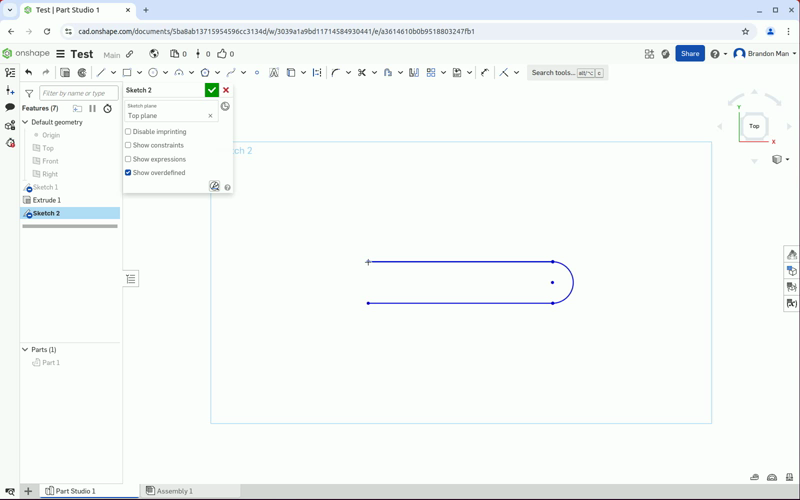
mouse_move(368, 261)
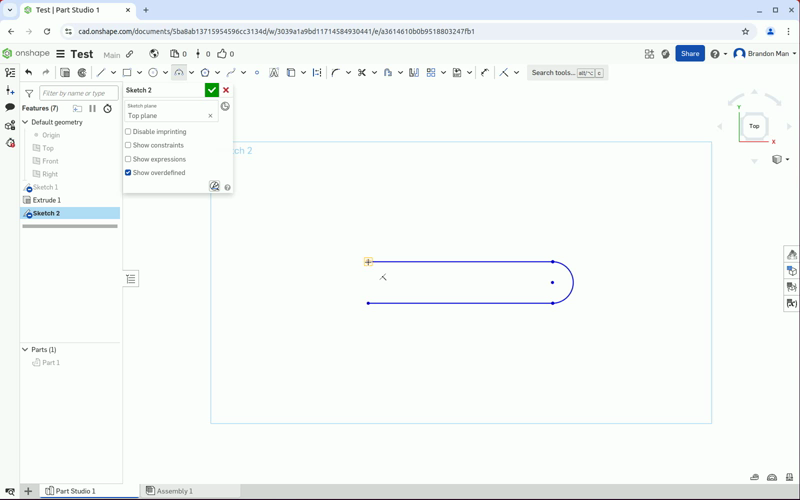
click(368, 261)
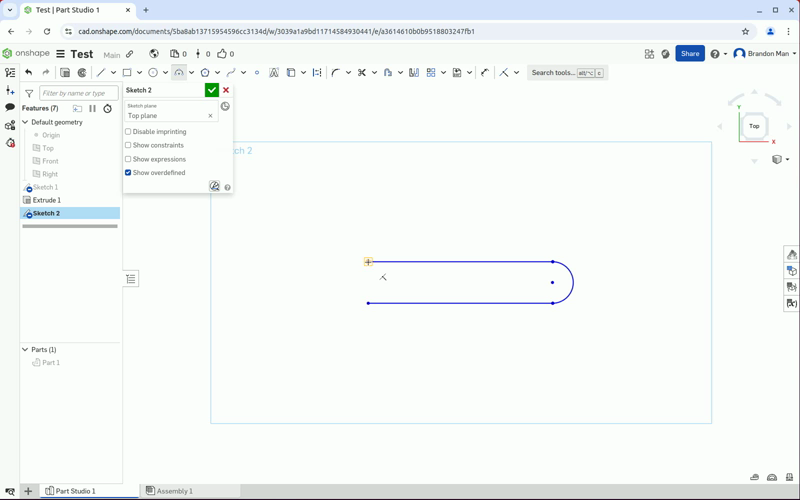
mouse_move(368, 303)
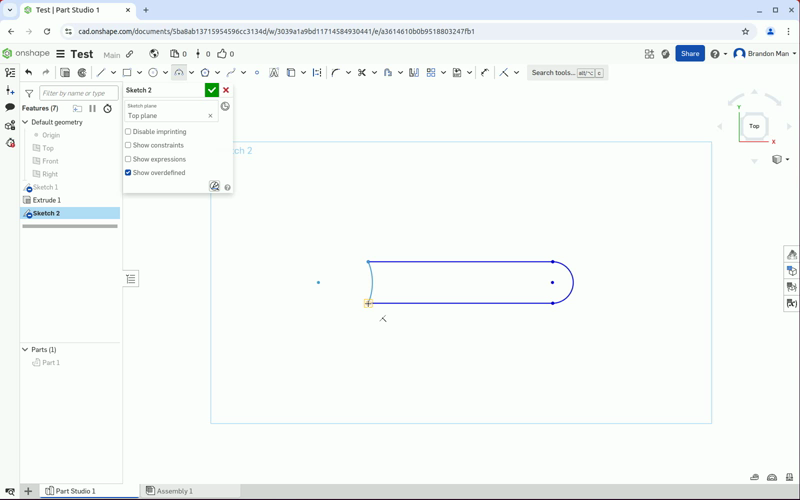
click(368, 303)
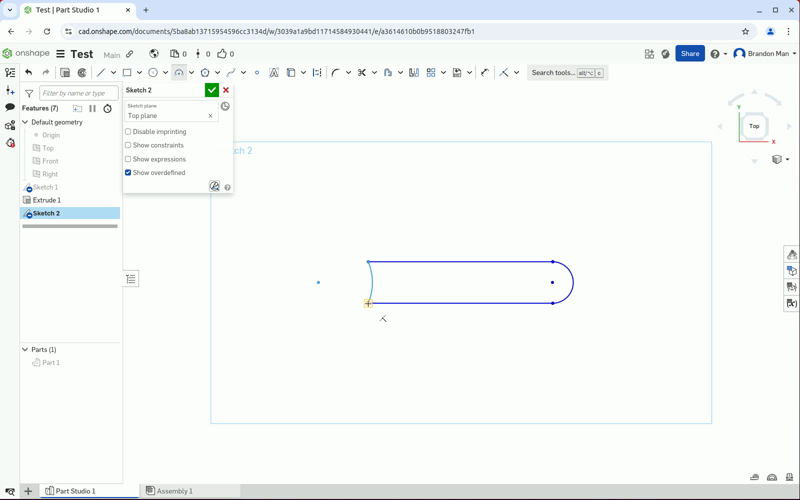
key_down(shift)
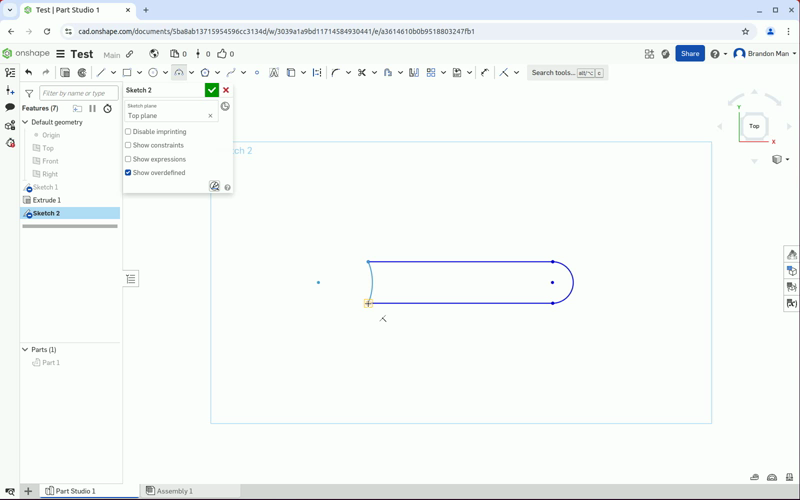
mouse_move(347, 282)
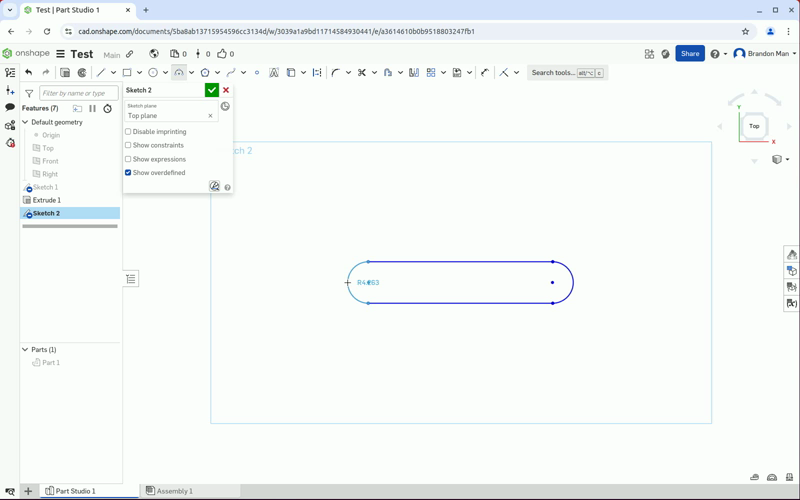
click(347, 282)
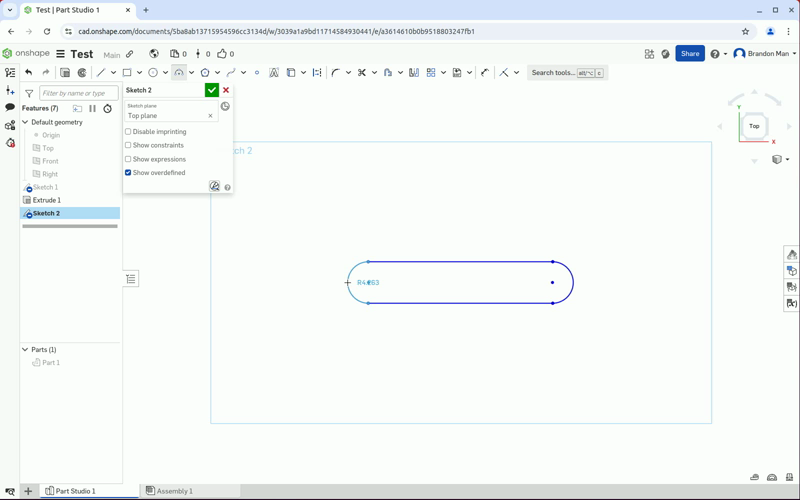
key_up(shift)
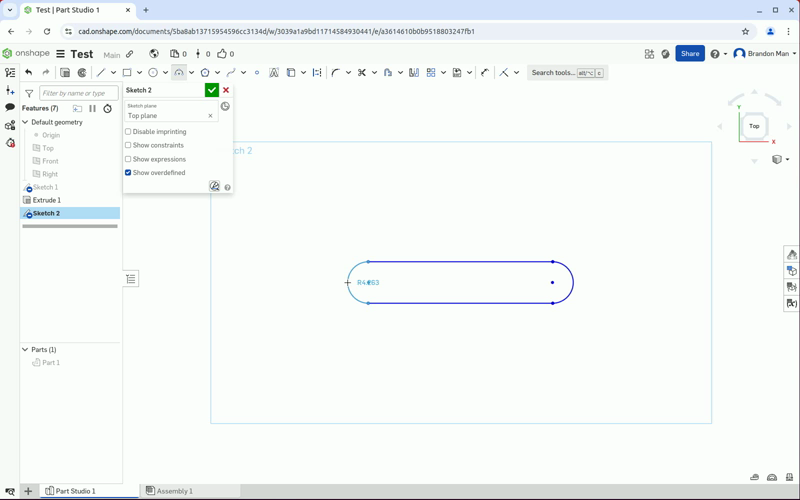
key(esc)
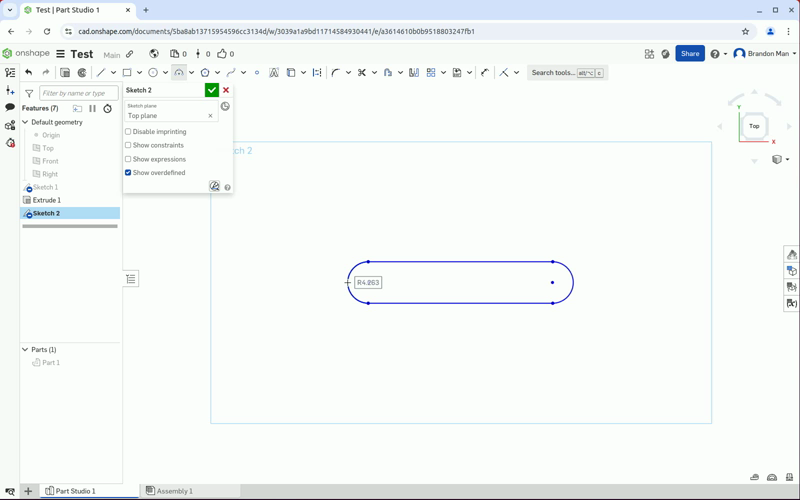
key(c)
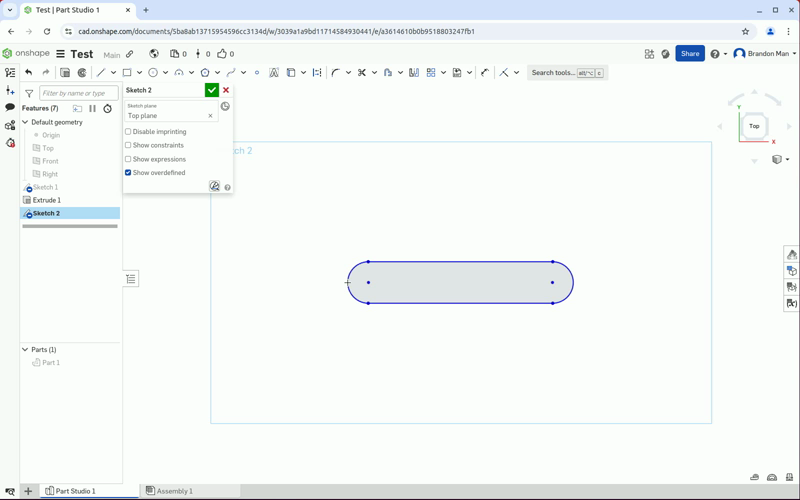
key_down(shift)
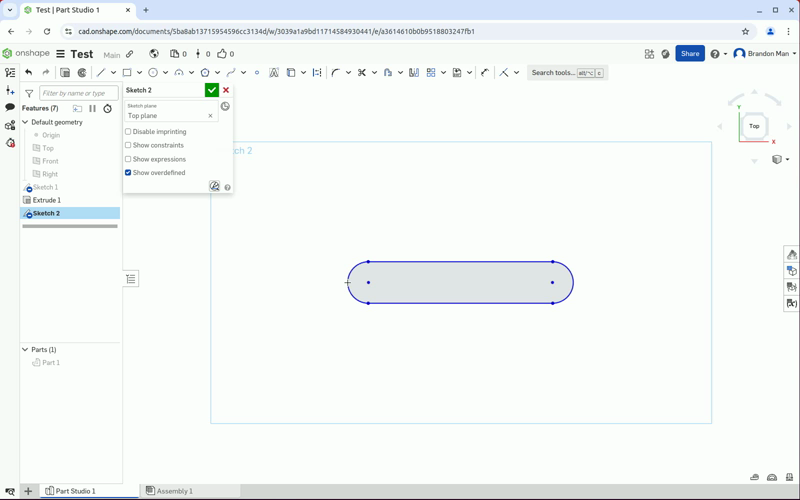
mouse_move(368, 283)
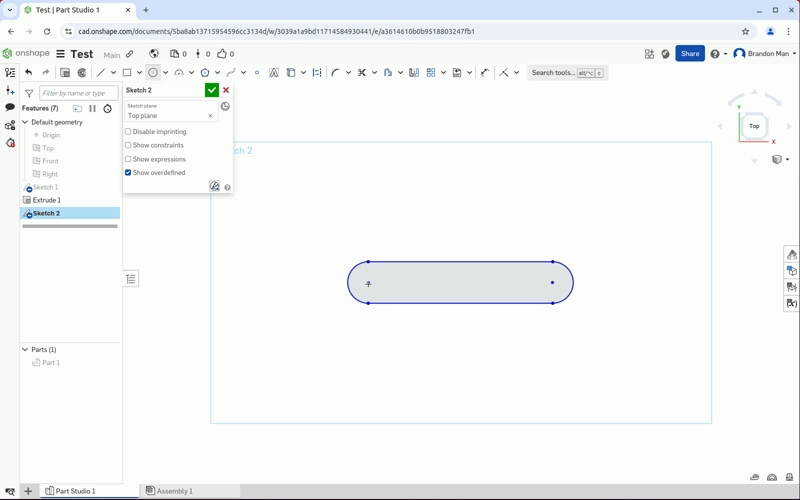
scroll(6)
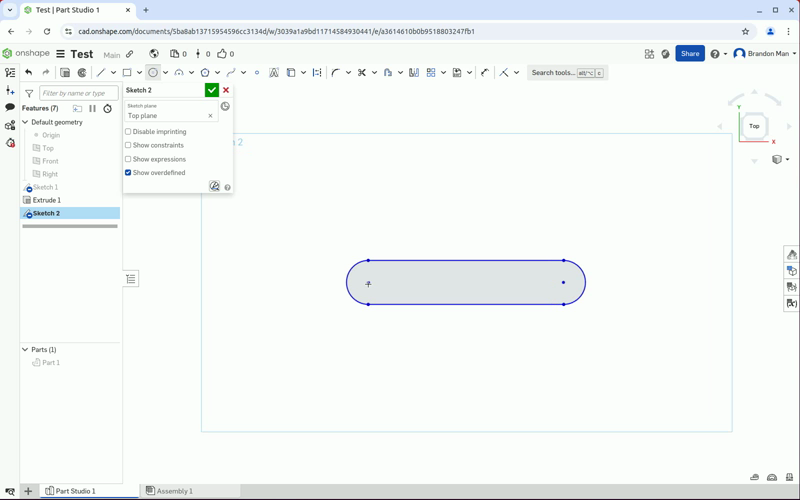
scroll(6)
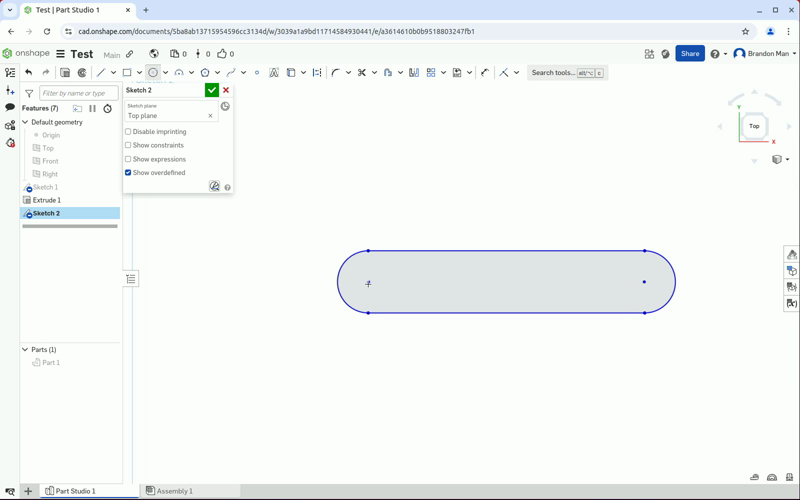
scroll(6)
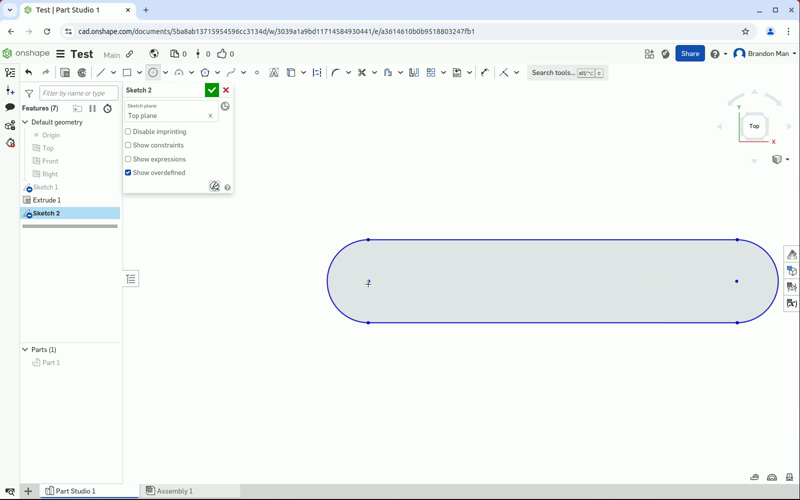
scroll(6)
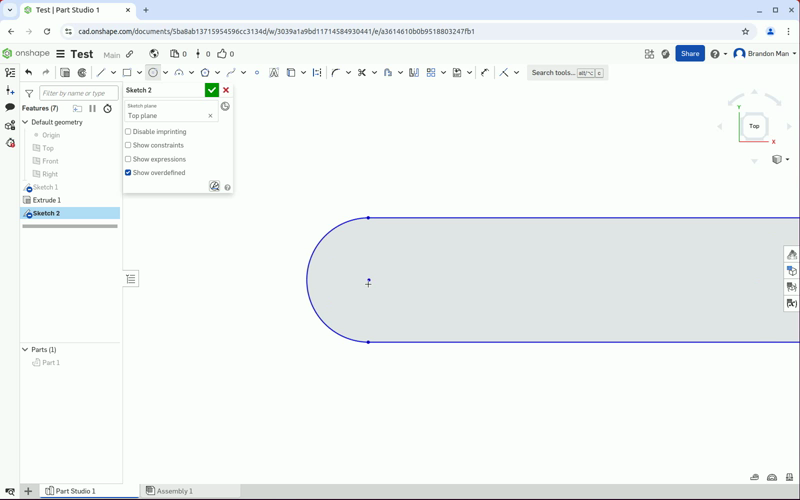
scroll(6)
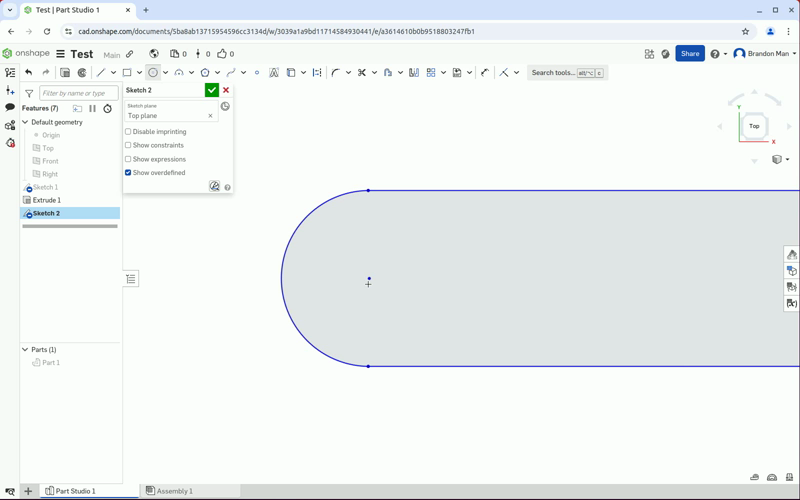
scroll(6)
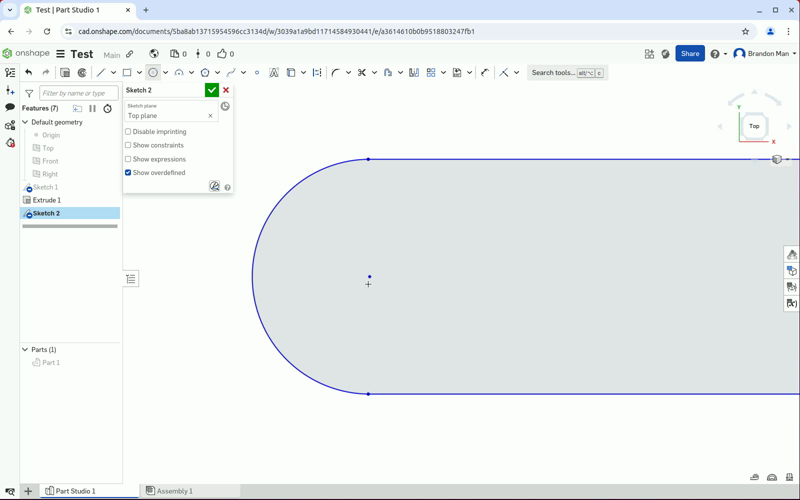
scroll(6)
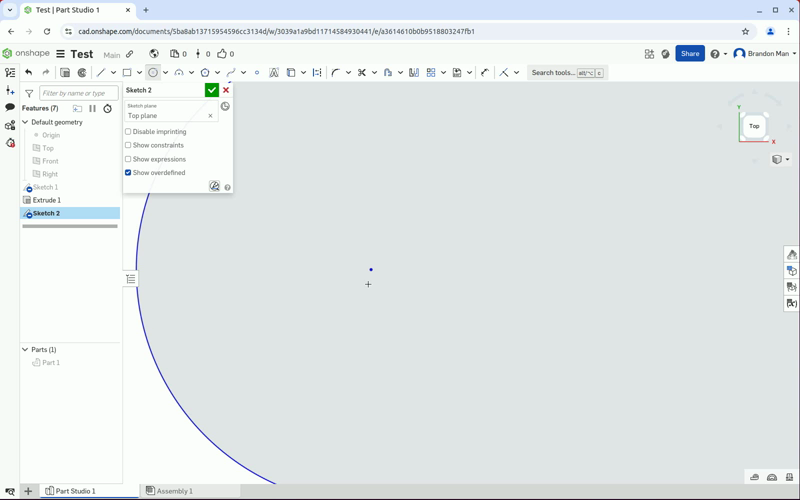
click(368, 283)
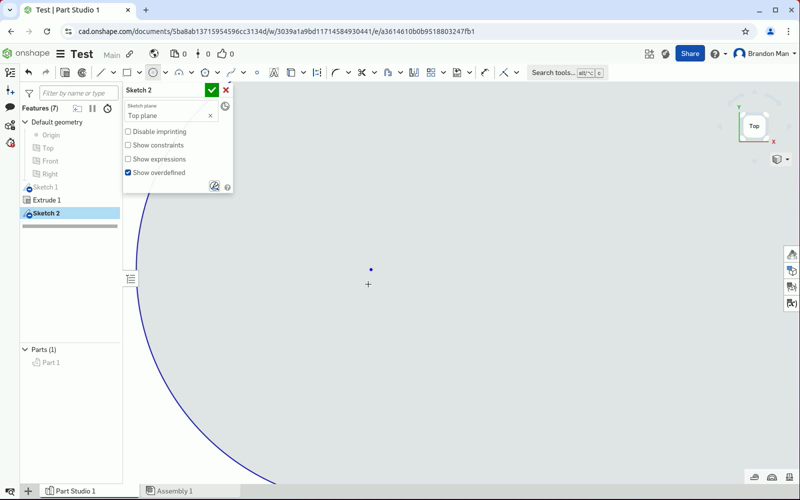
scroll(-6)
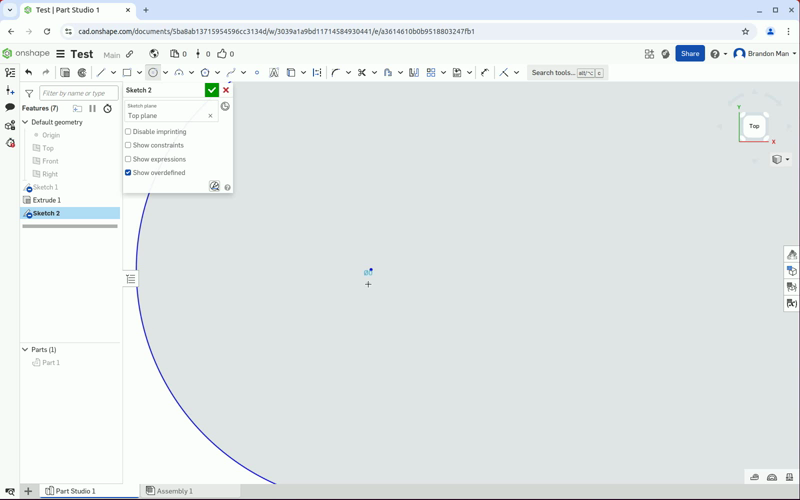
scroll(-6)
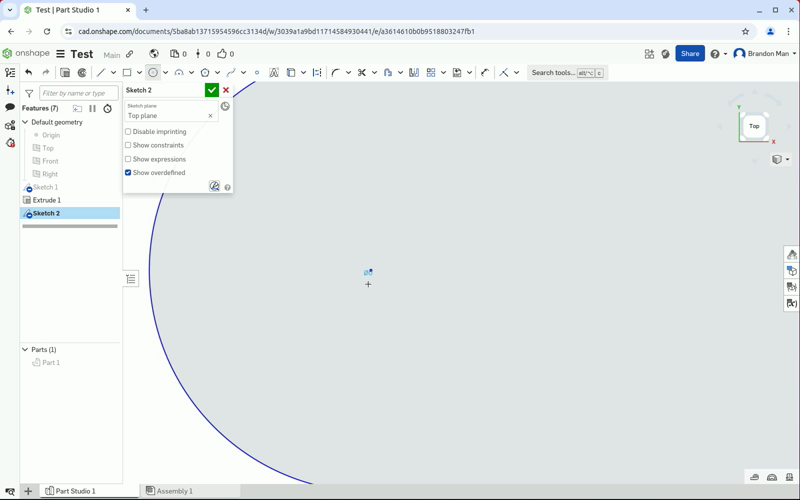
scroll(-6)
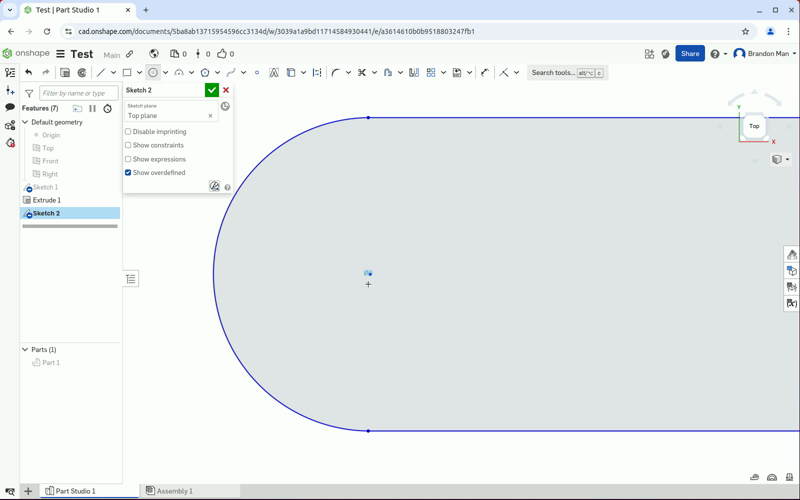
scroll(-6)
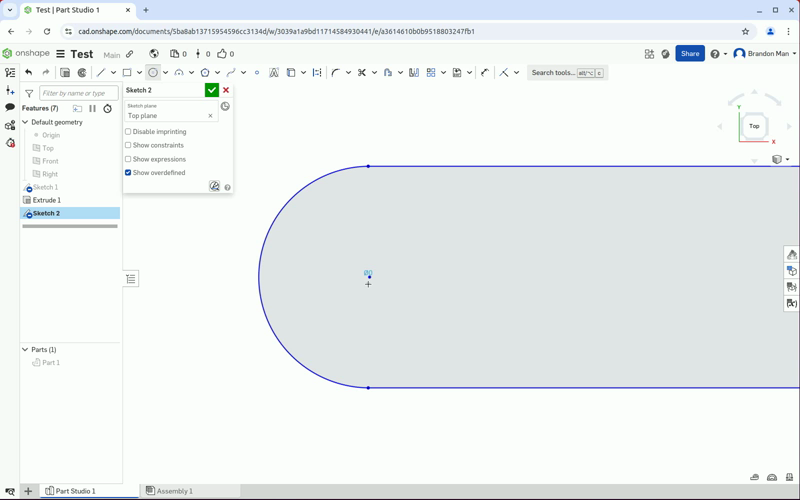
scroll(-6)
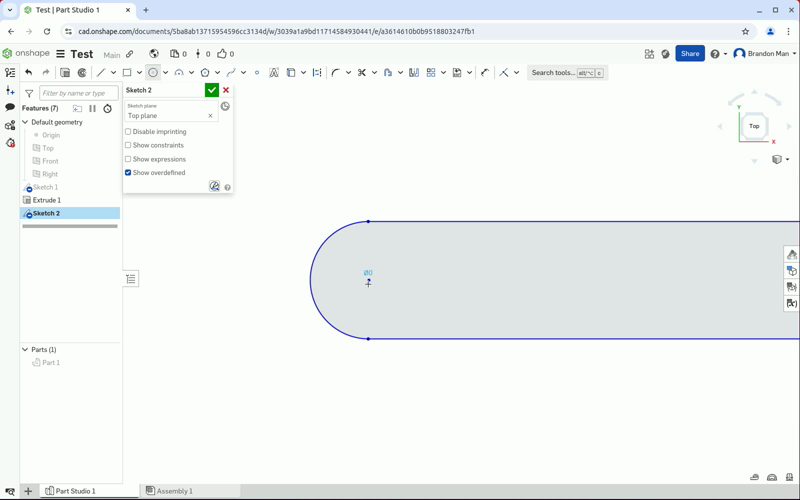
scroll(-6)
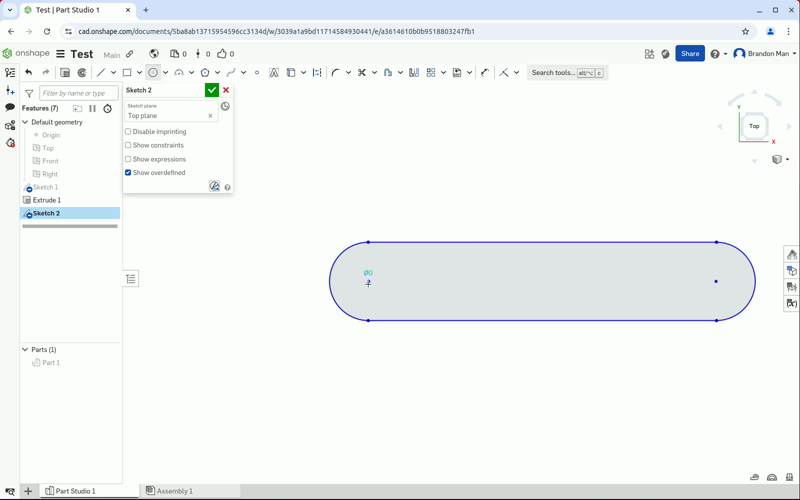
scroll(-6)
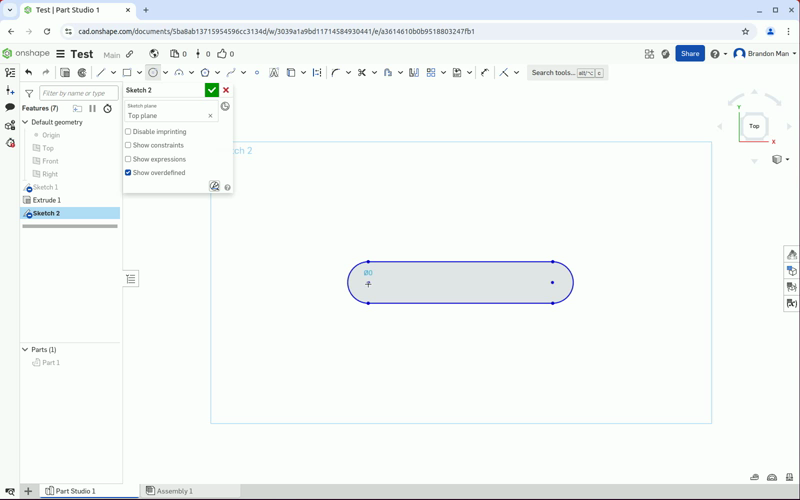
key_up(shift)
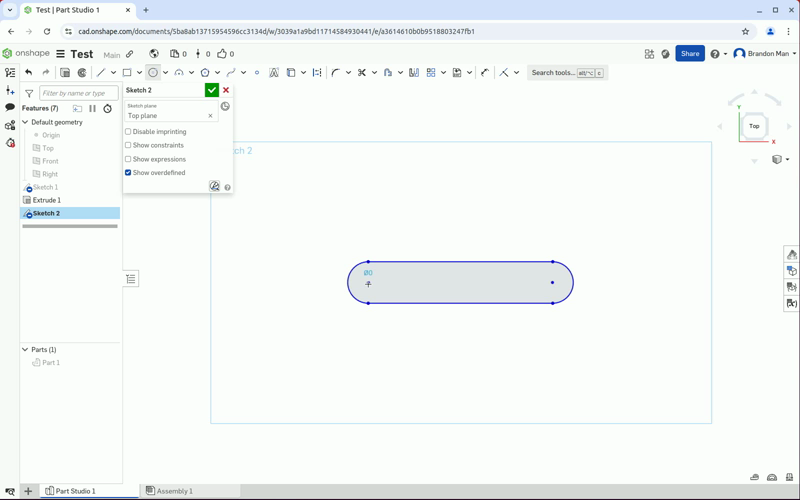
mouse_move(376, 283)
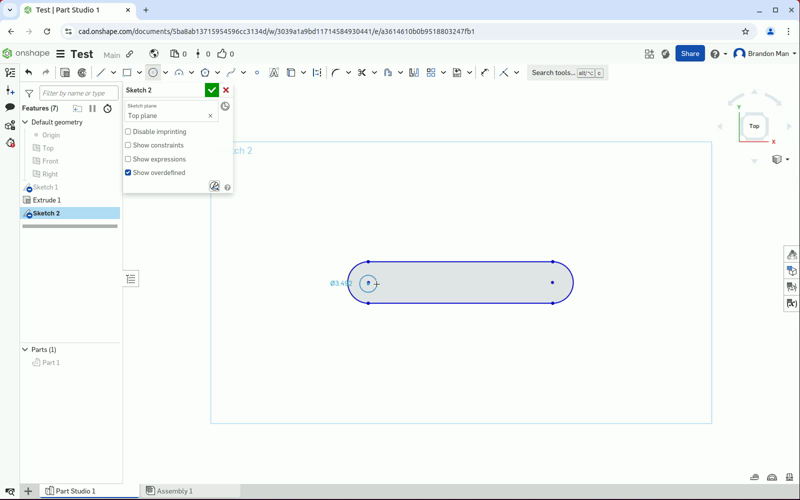
click(376, 283)
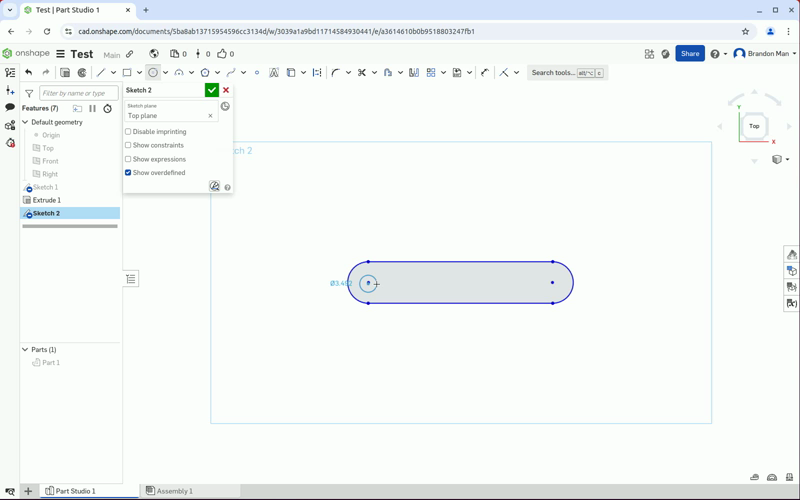
key(esc)
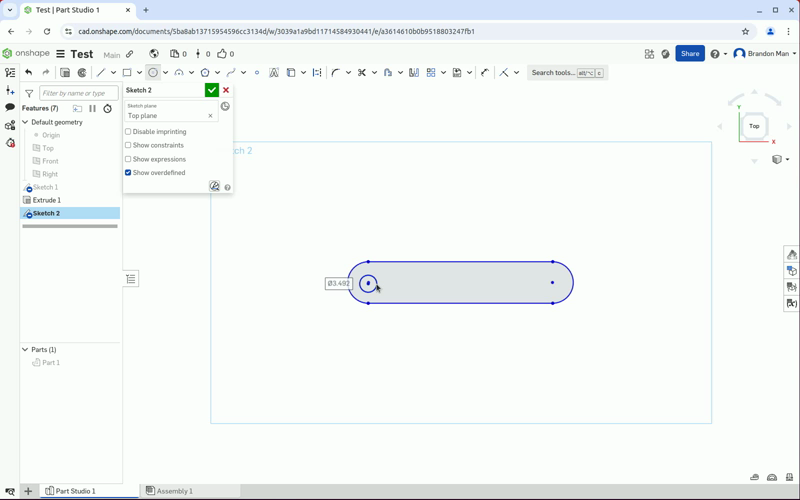
key(c)
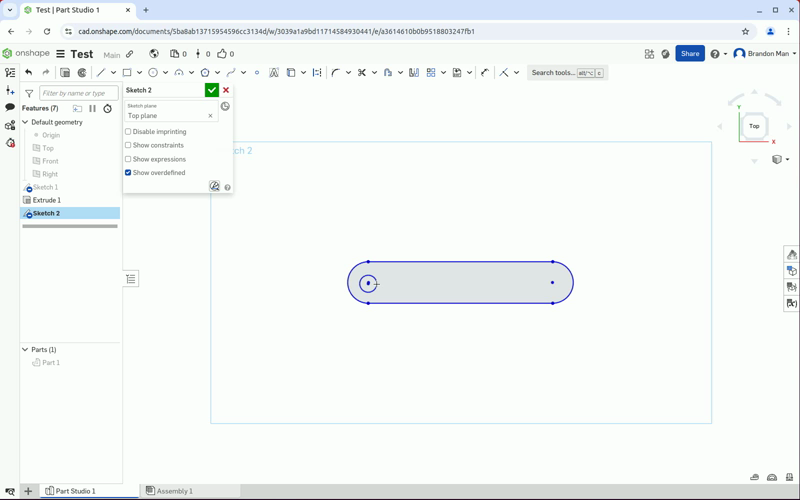
key_down(shift)
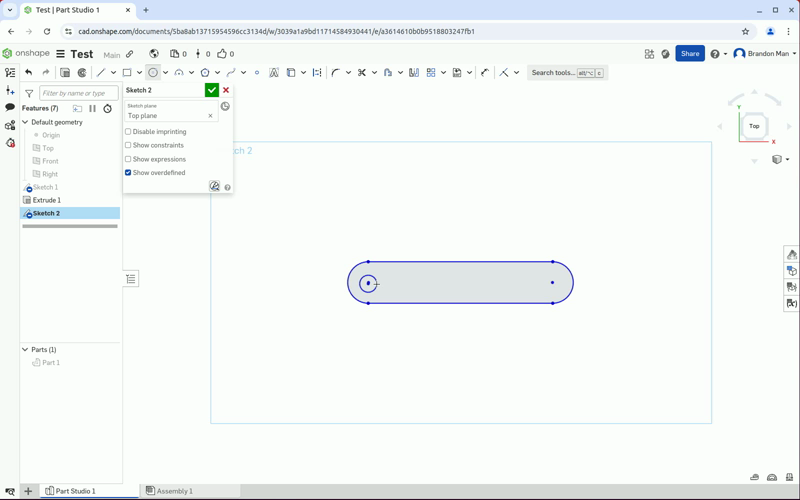
mouse_move(552, 283)
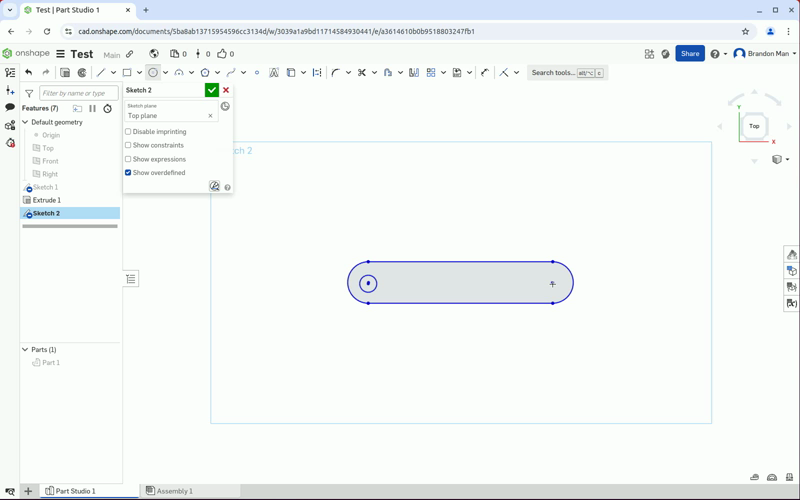
scroll(6)
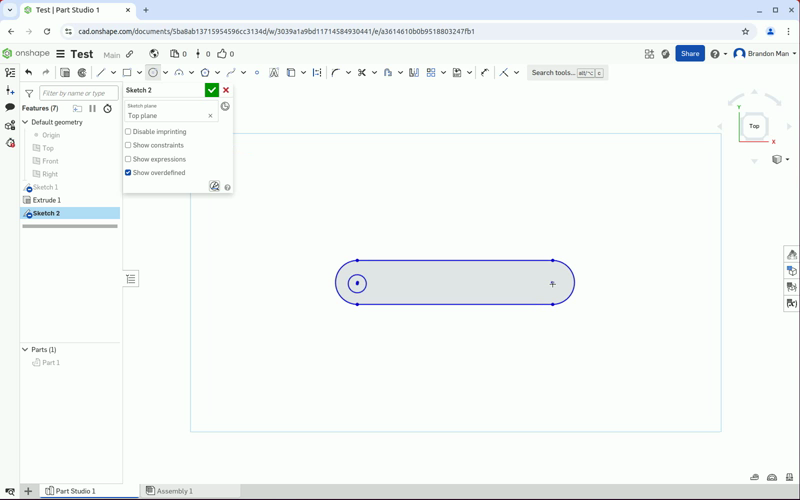
scroll(6)
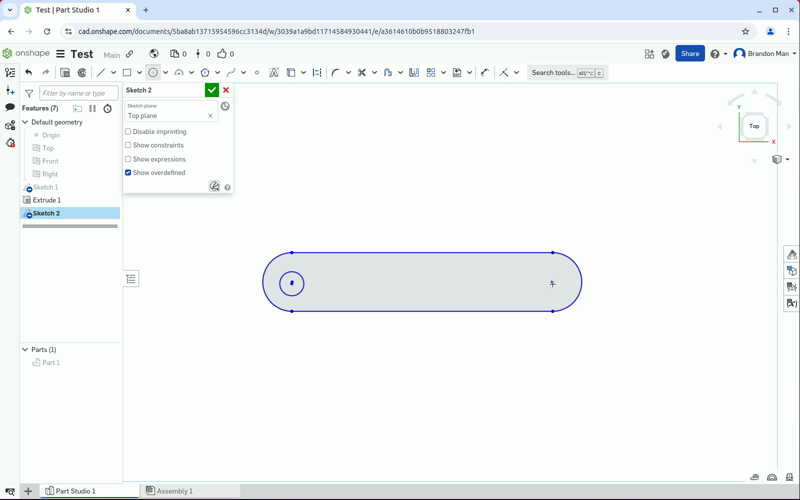
scroll(6)
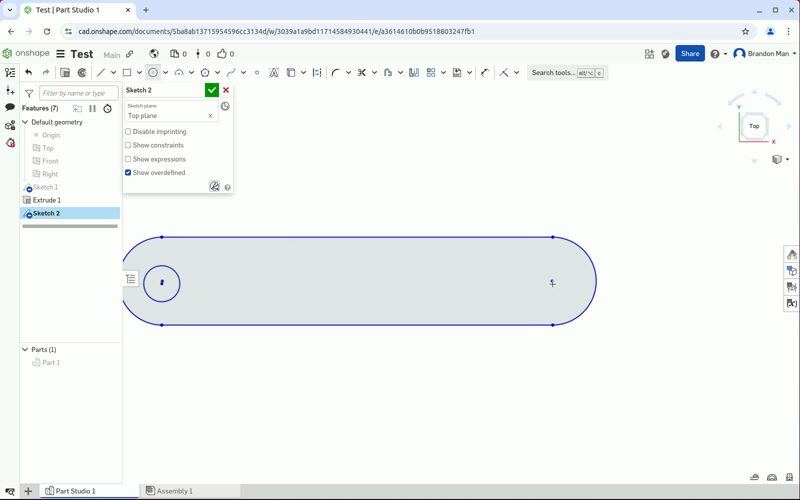
scroll(6)
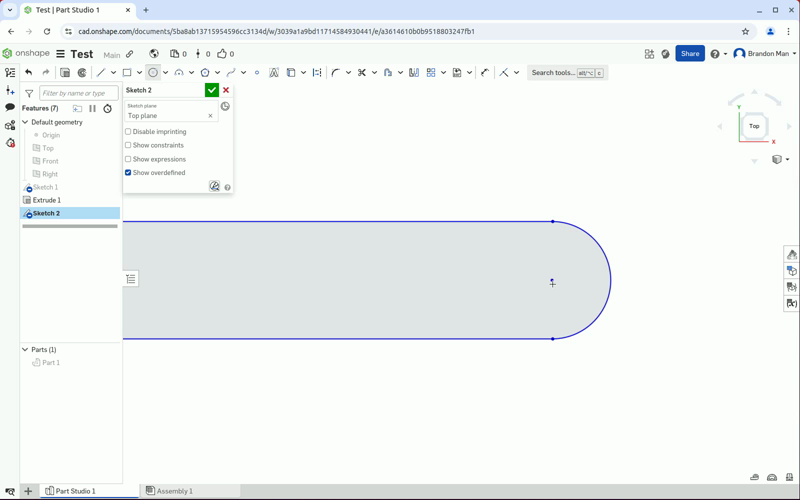
scroll(6)
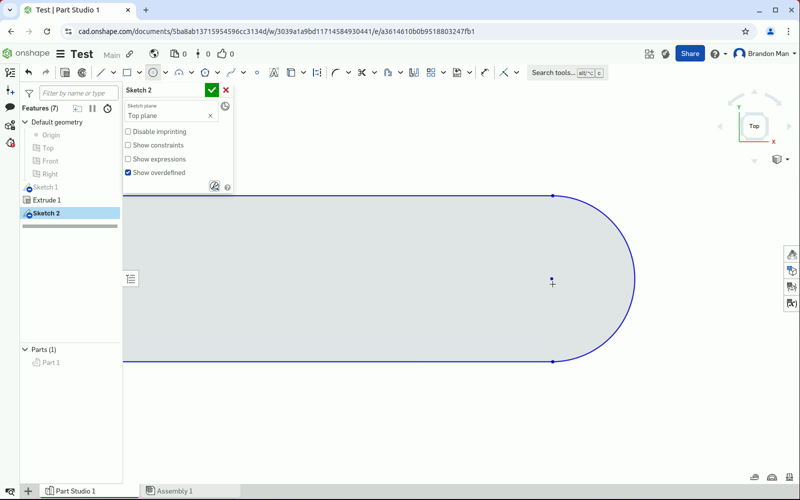
scroll(6)
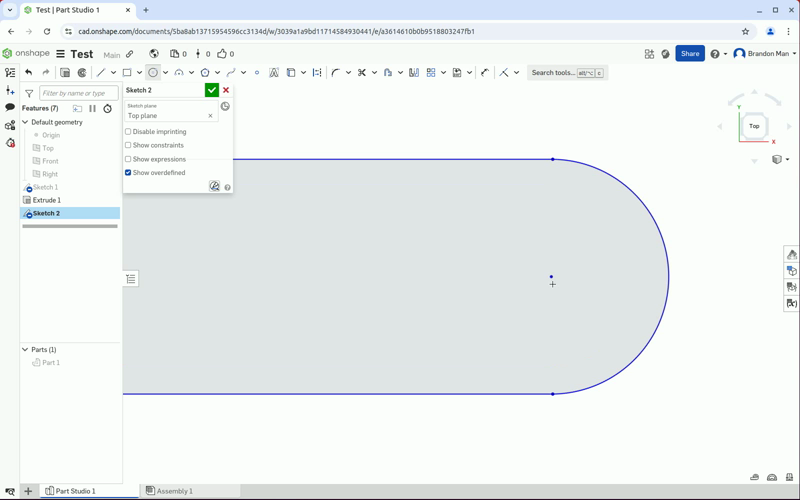
scroll(6)
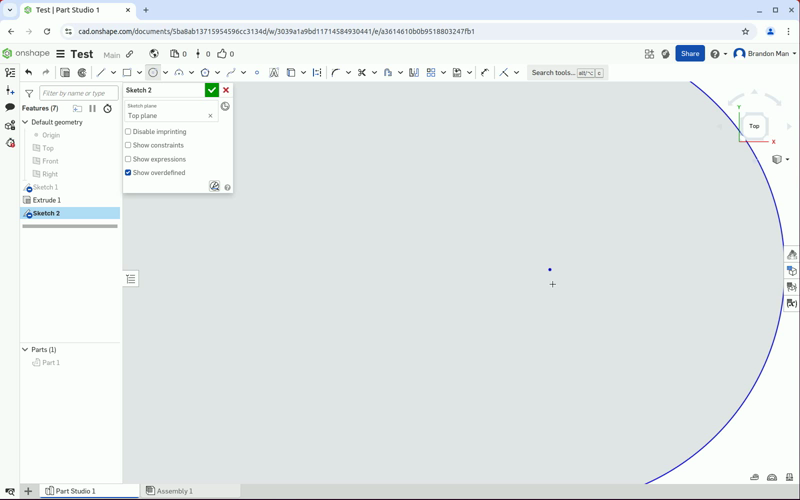
click(552, 283)
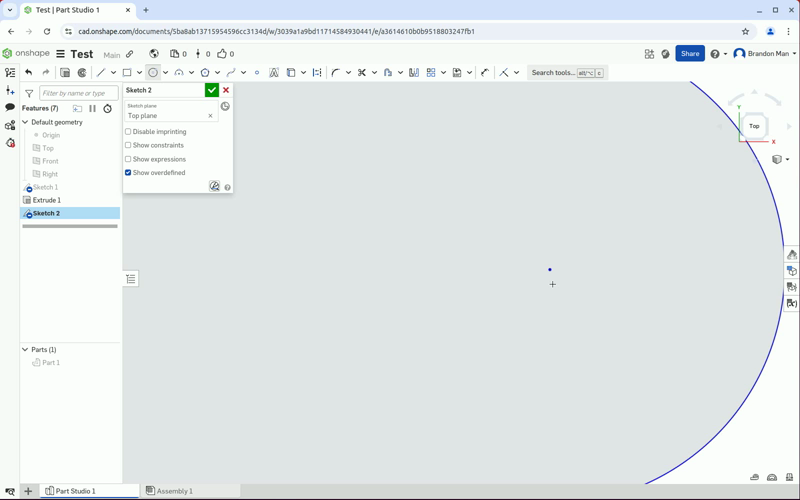
scroll(-6)
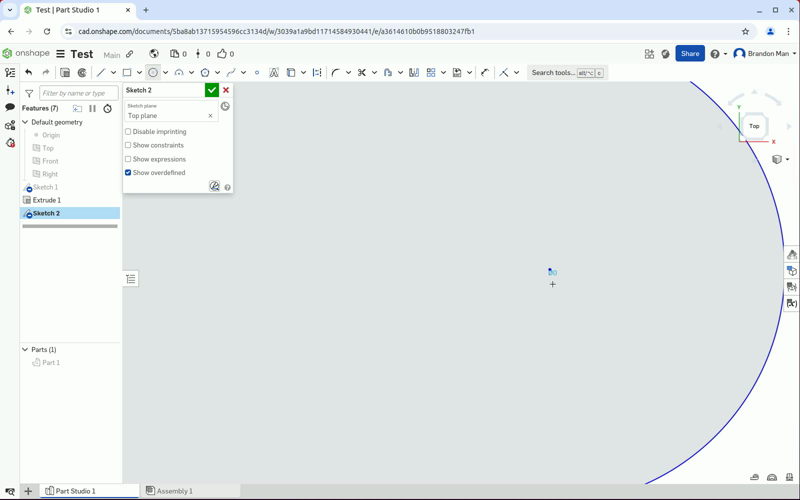
scroll(-6)
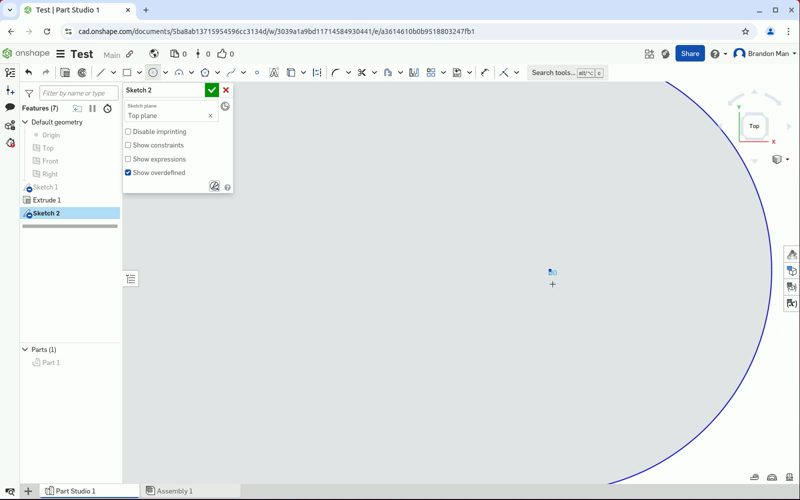
scroll(-6)
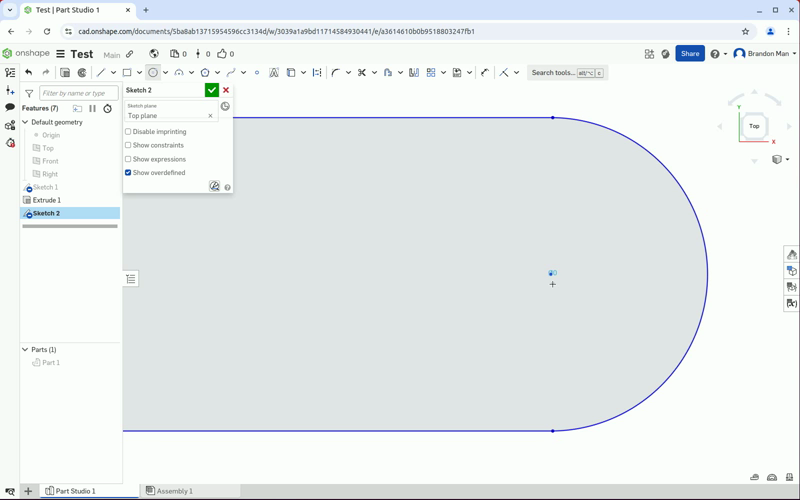
scroll(-6)
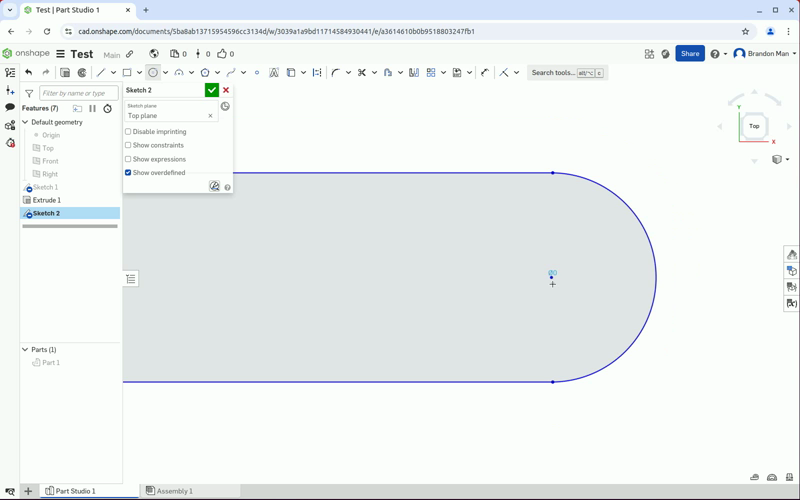
scroll(-6)
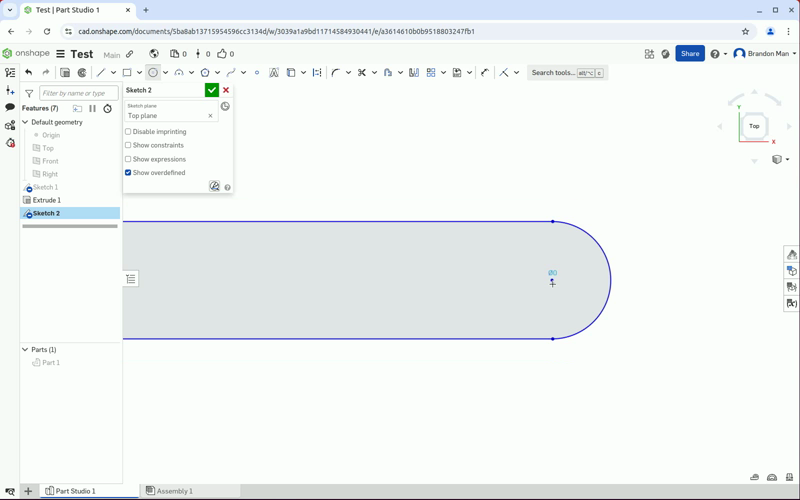
scroll(-6)
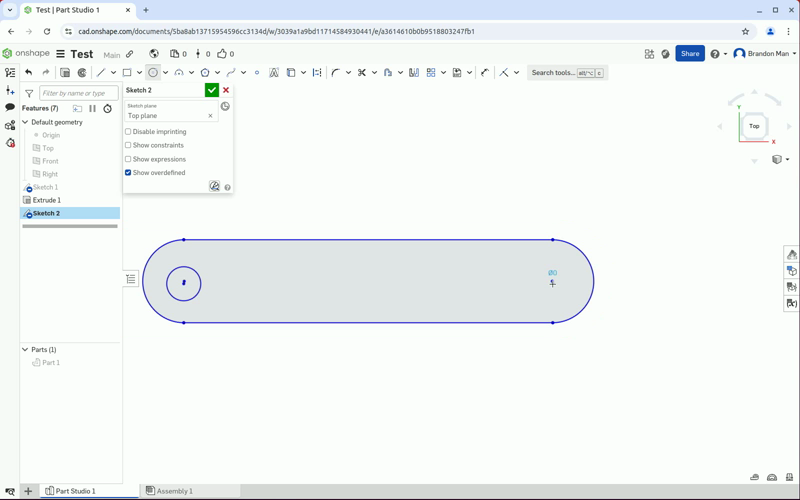
scroll(-6)
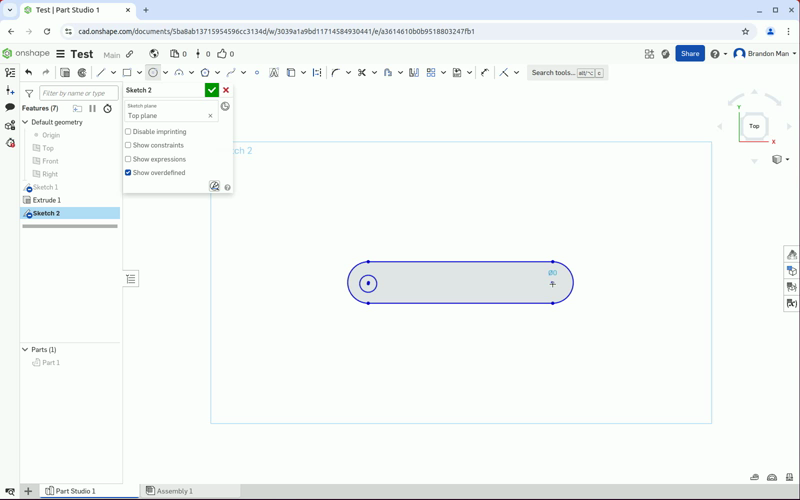
key_up(shift)
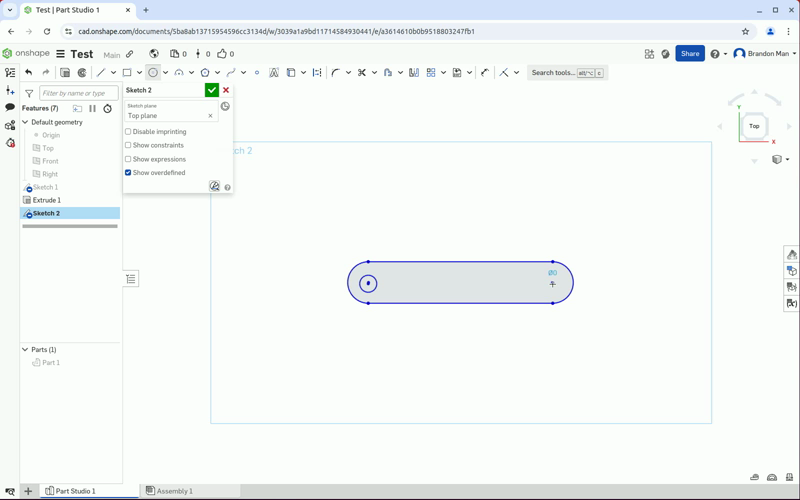
mouse_move(561, 283)
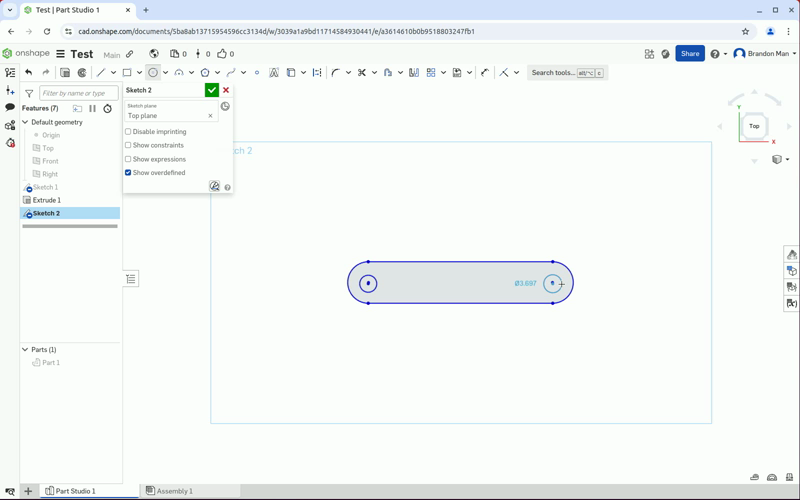
click(561, 283)
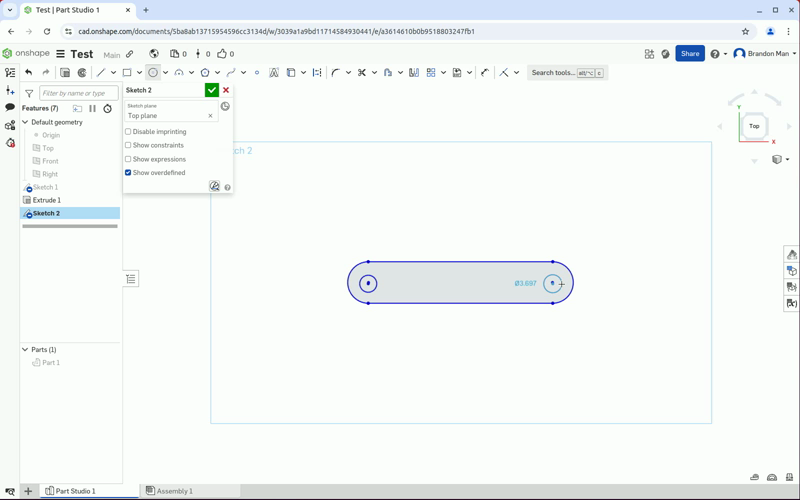
key(esc)
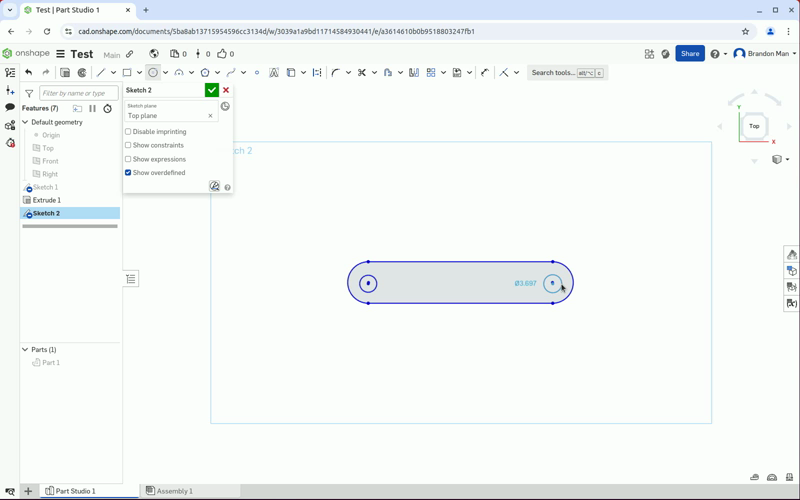
mouse_move(429, 284)
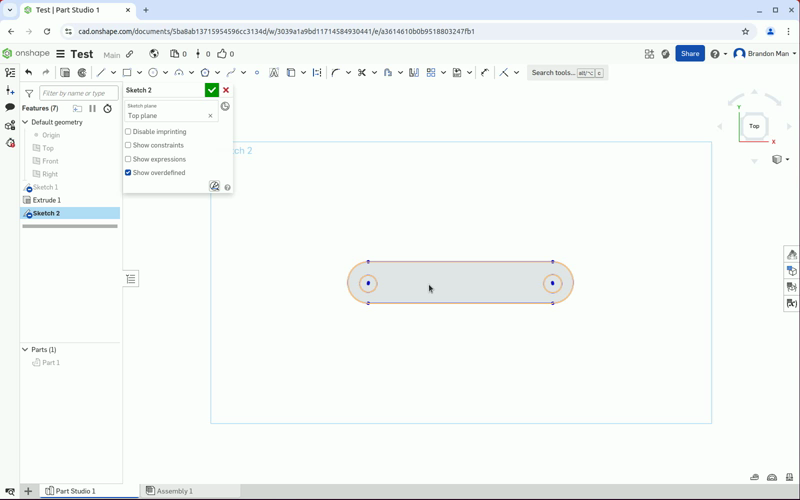
click(429, 284)
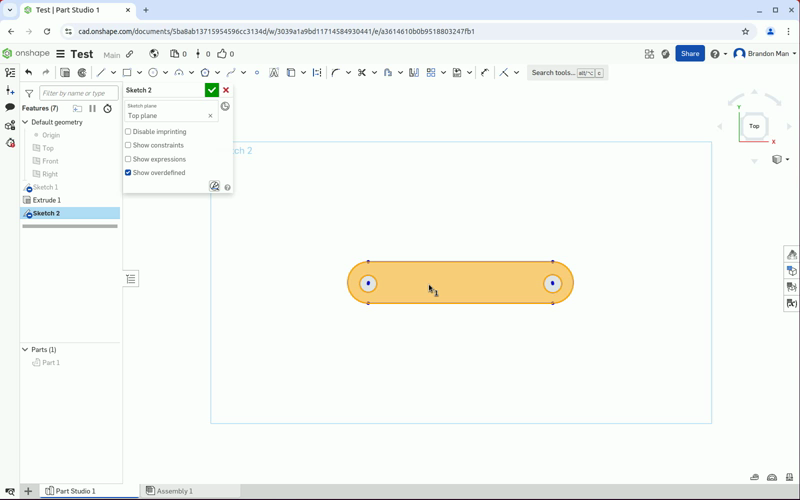
mouse_move(73, 352)
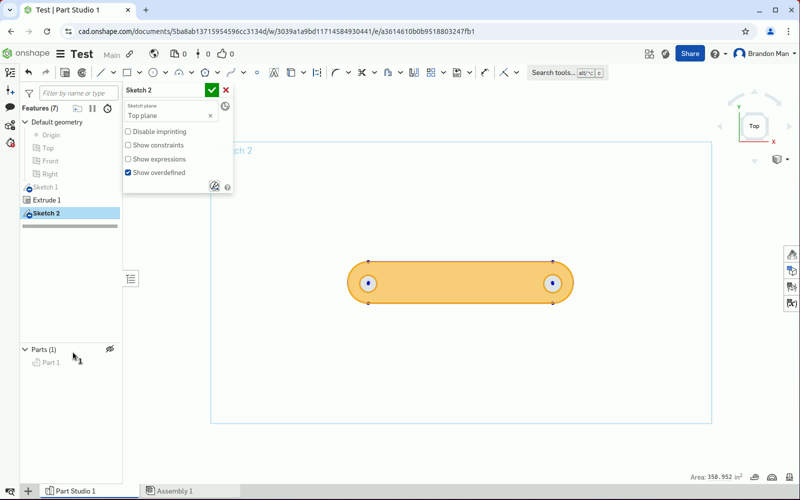
key(shift+y)
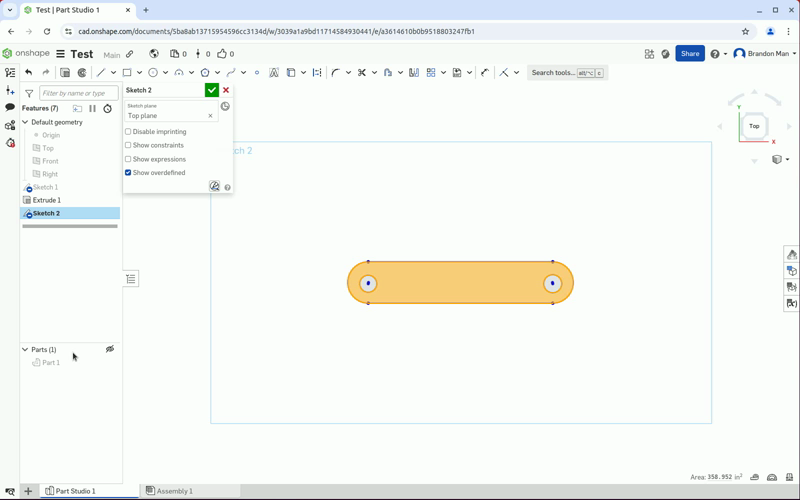
key(shift+e)
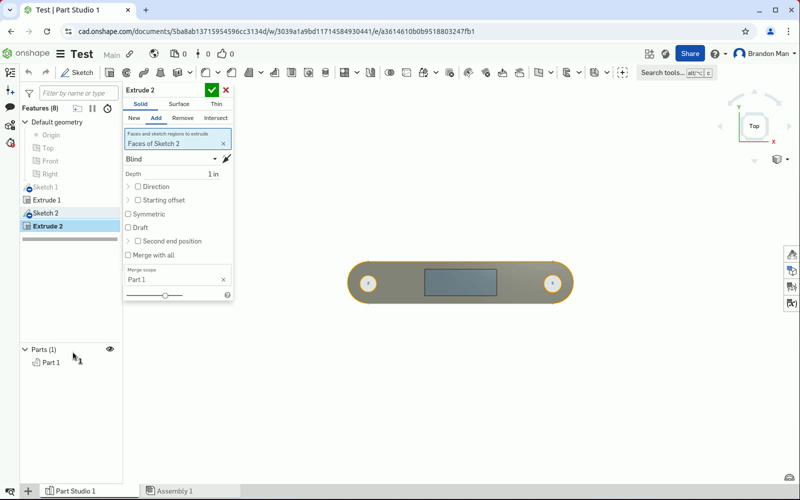
mouse_move(143, 106)
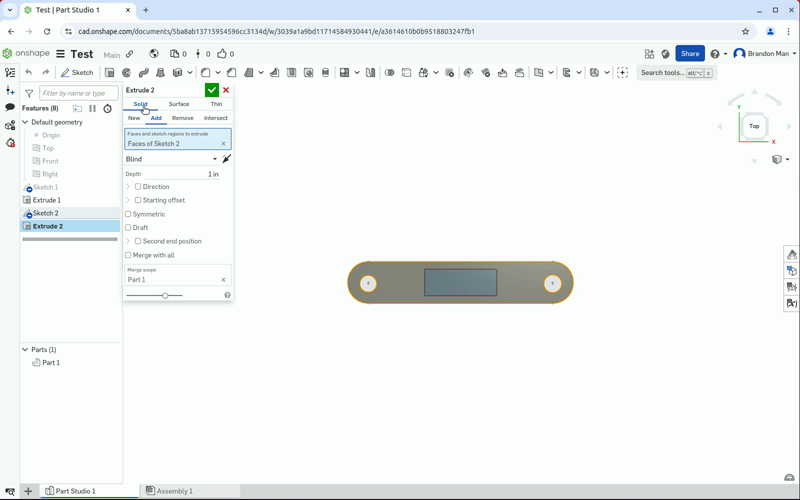
click(143, 106)
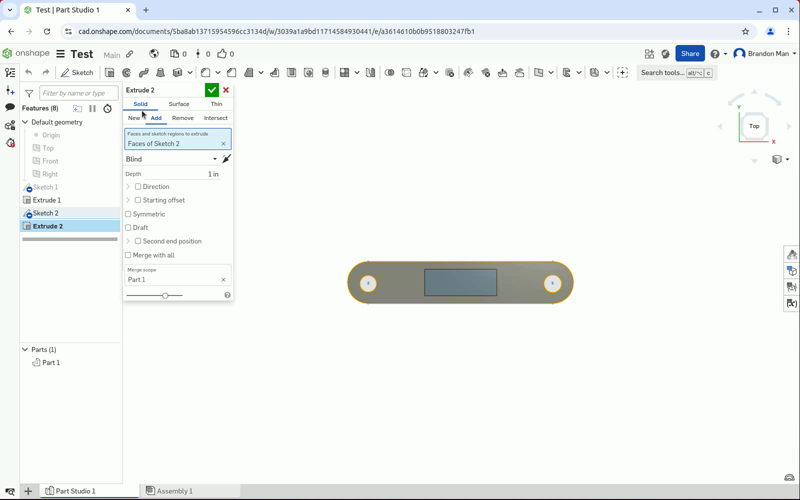
mouse_move(137, 120)
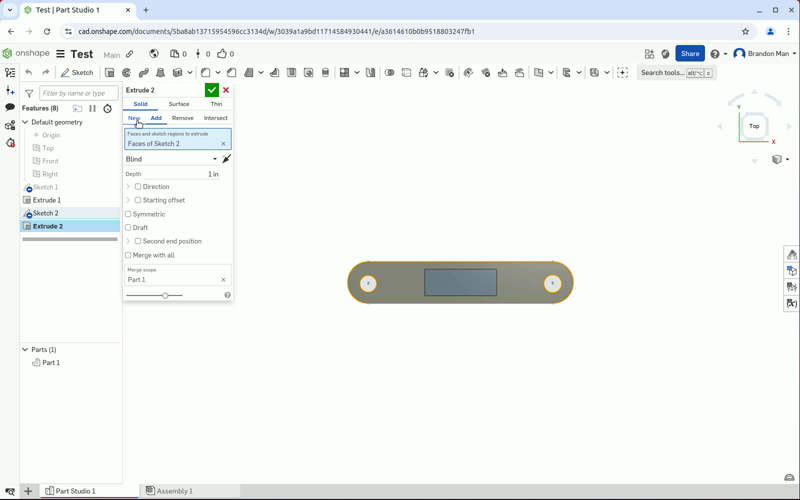
click(137, 120)
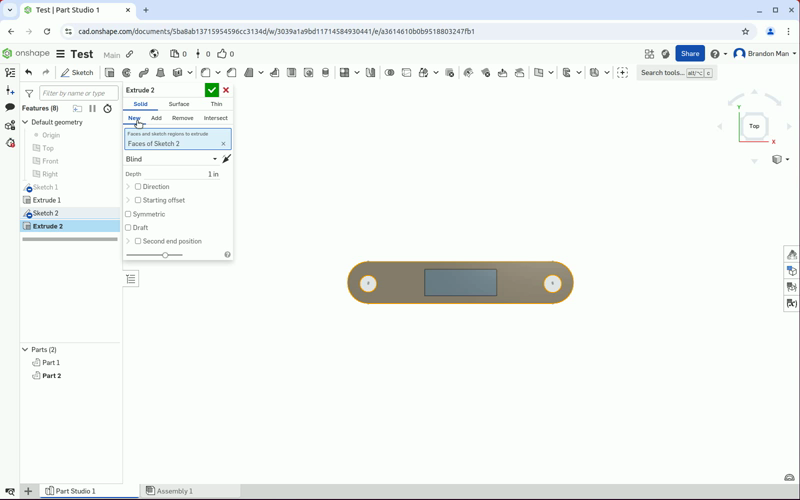
key(tab, 4)
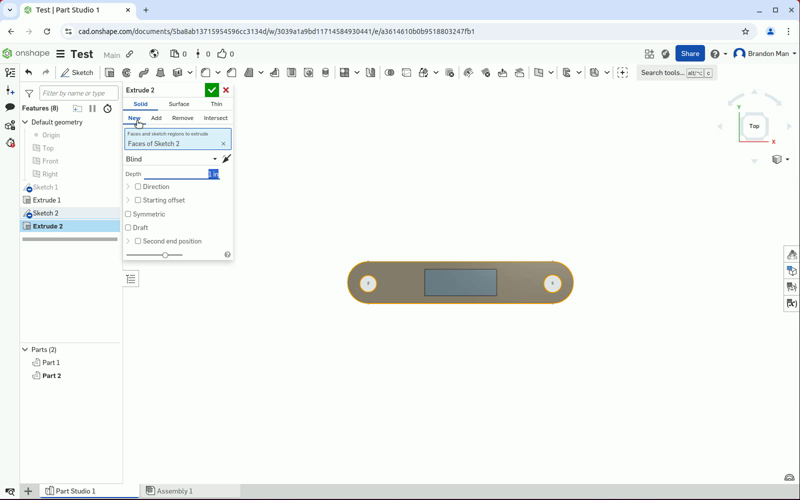
text(3.37)
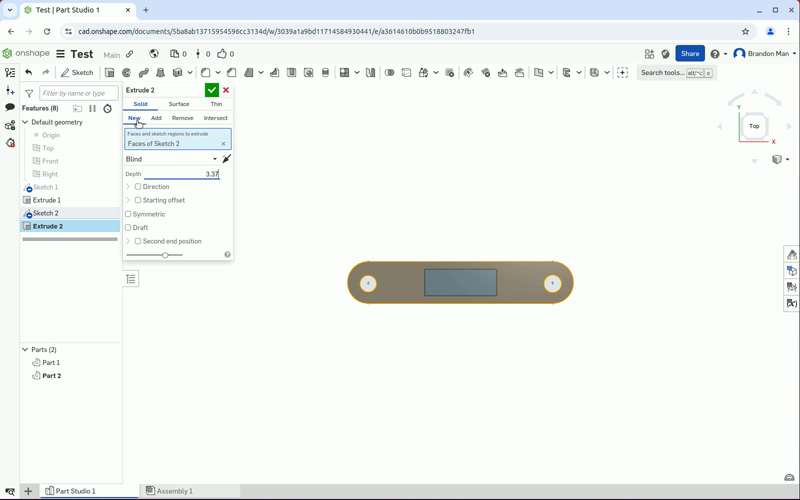
key(enter)
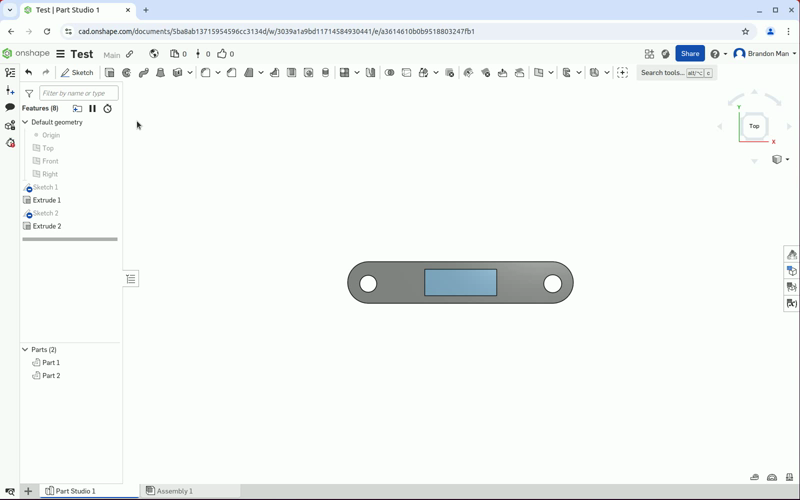
key(shift+h)
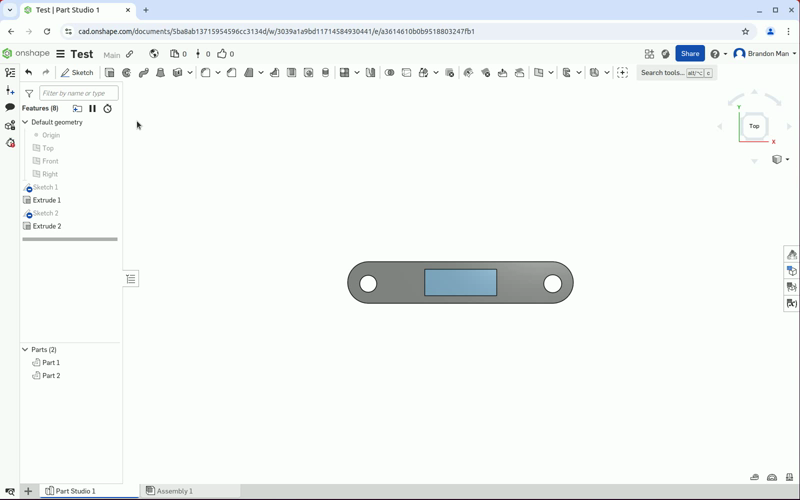
key(shift+h)
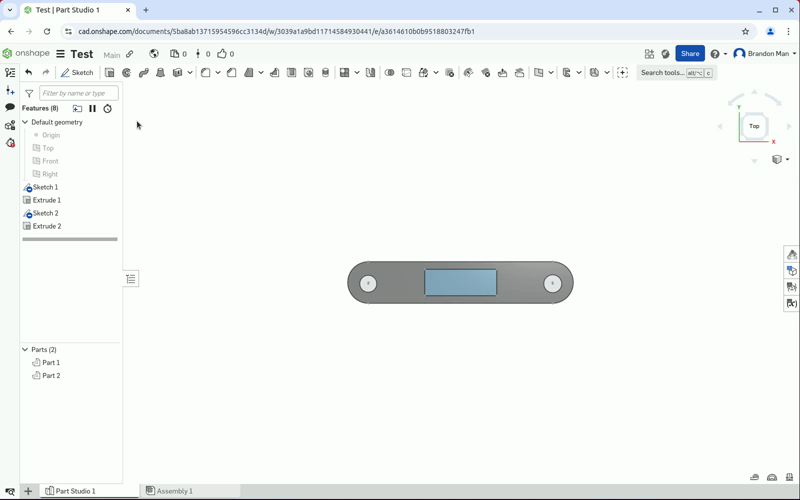
key(shift+7)
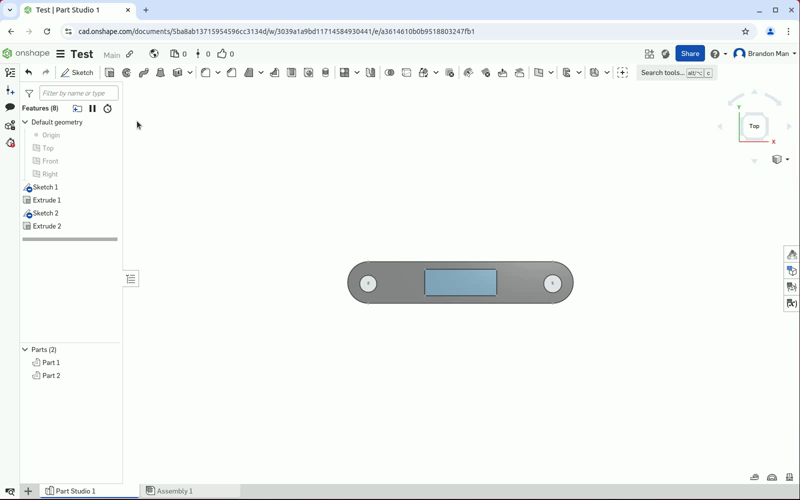
key(up, 3)
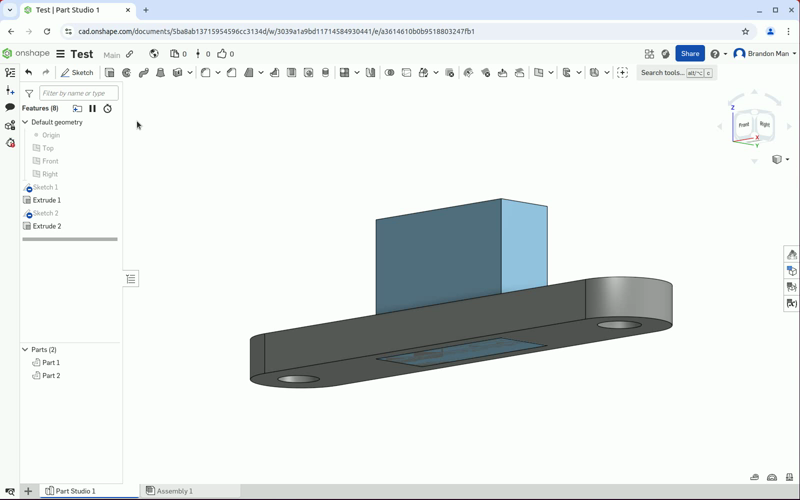
key(left, 3)
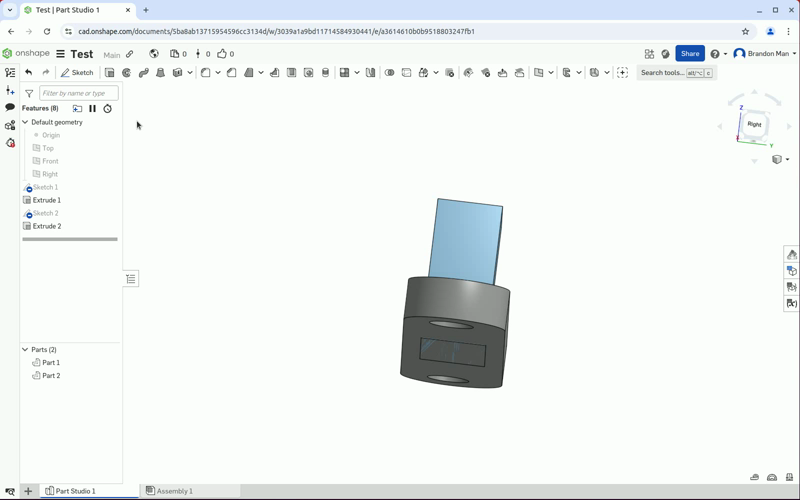
key(right, 3)
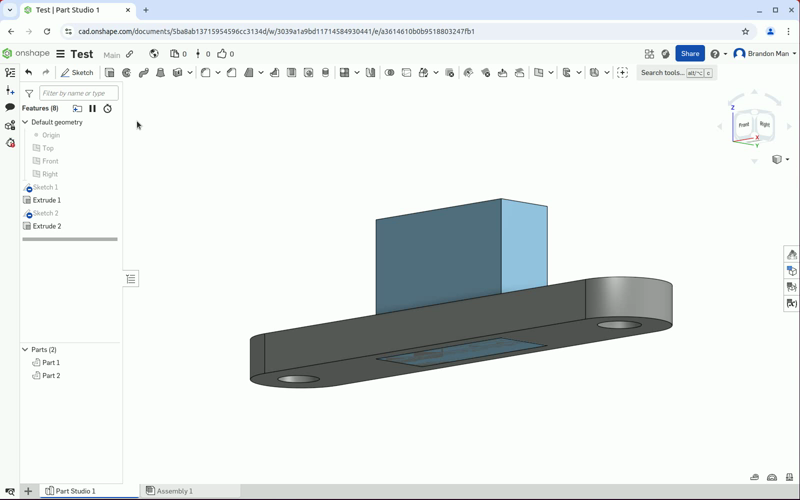
key(down, 3)
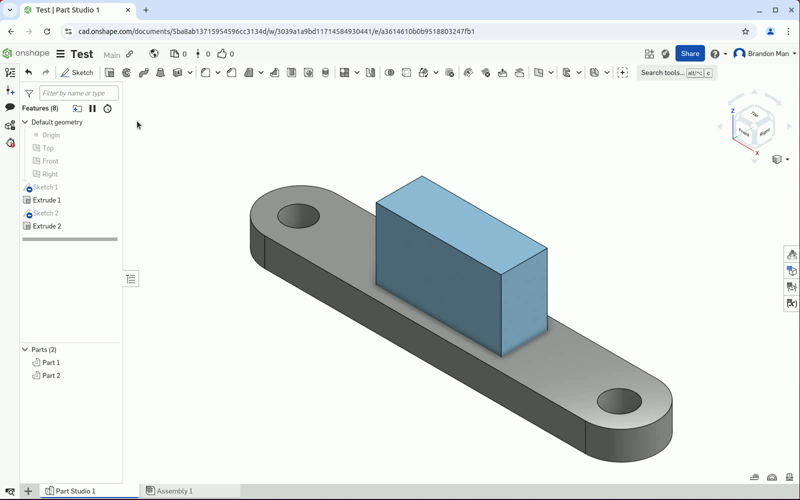
mouse_move(73, 189)
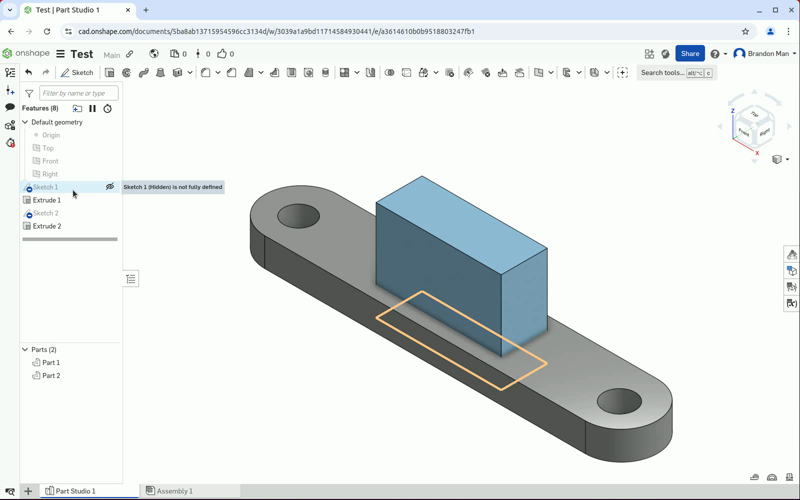
click(73, 189)